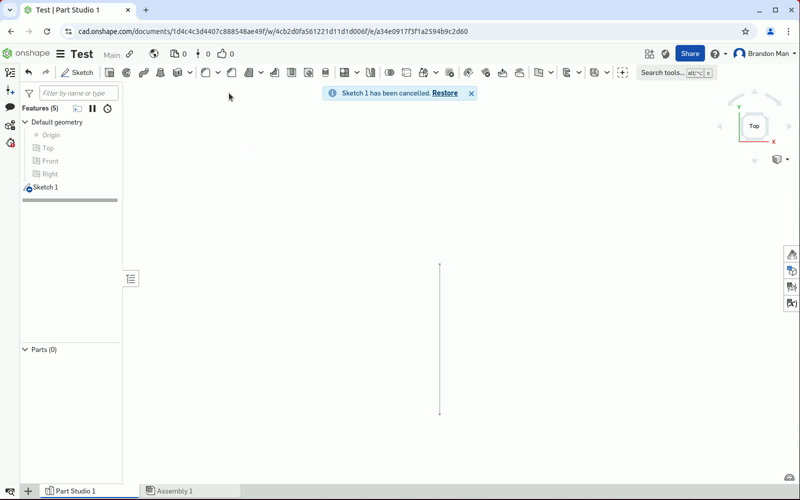
key(shift+h)
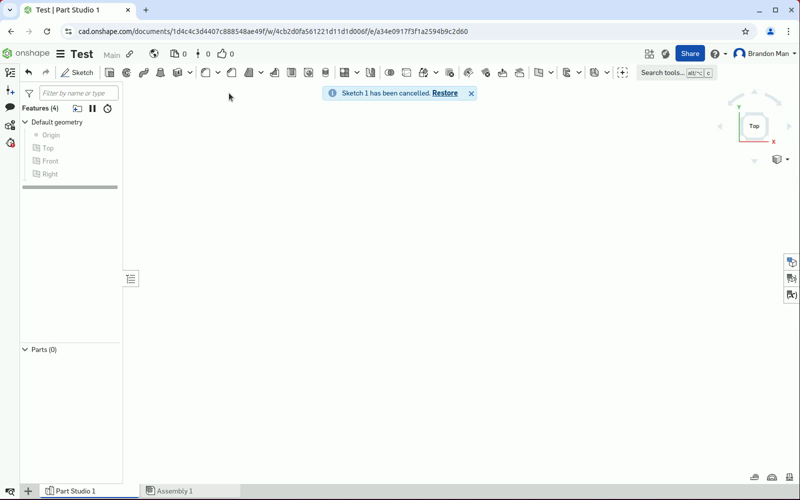
mouse_move(73, 352)
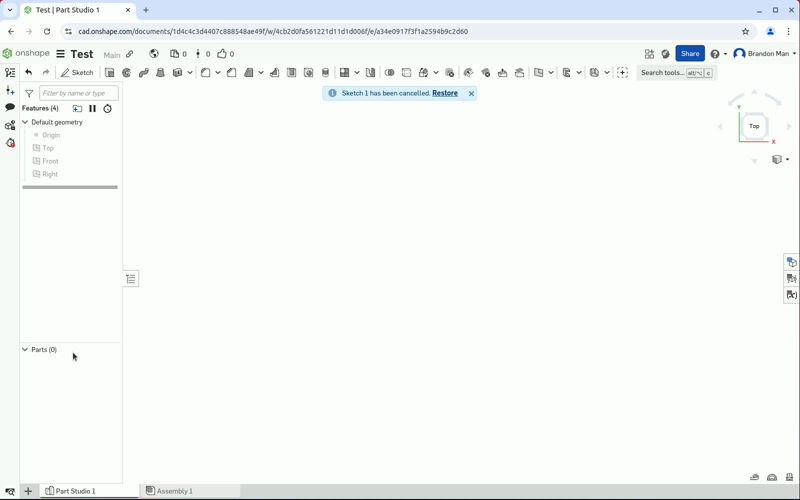
key(y)
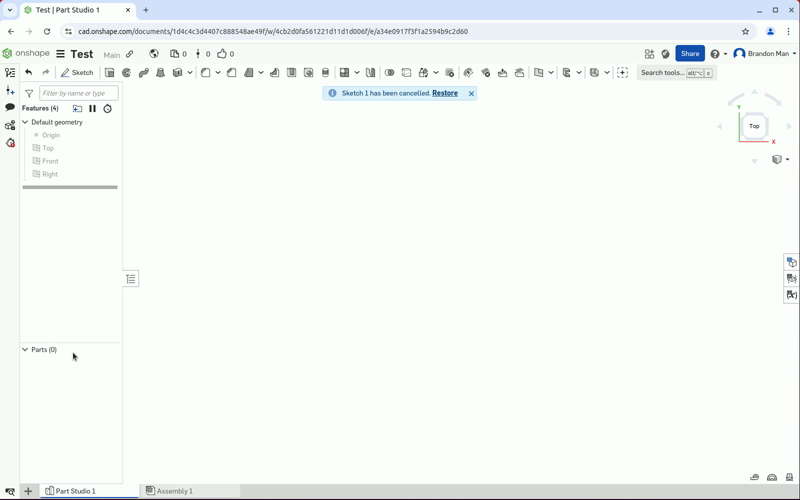
key(shift+p)
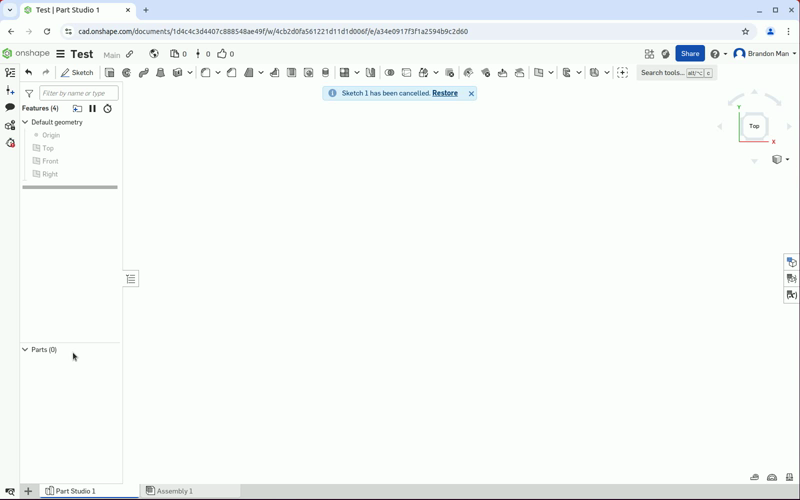
key(space)
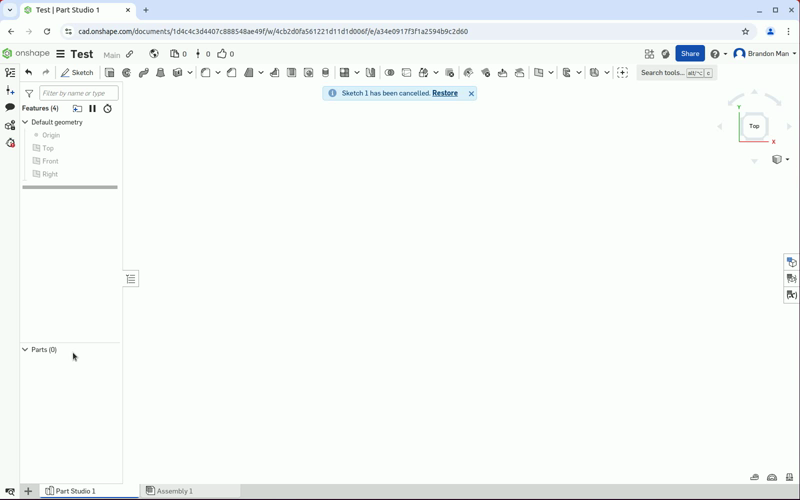
key_down(shift)
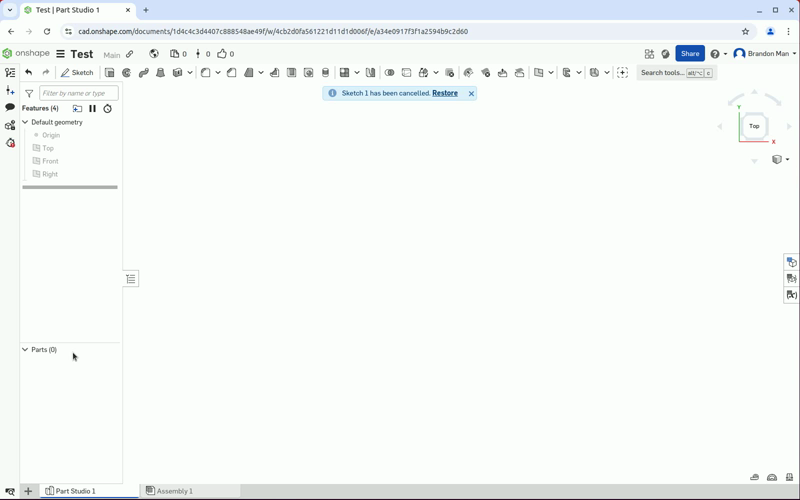
key(up)
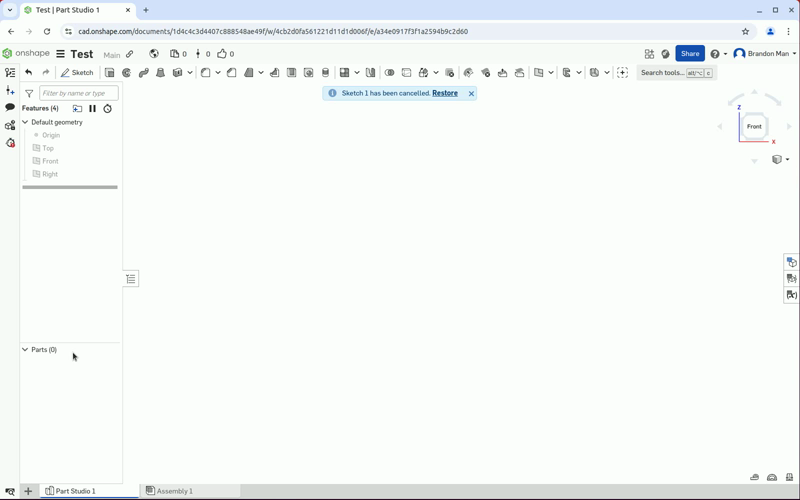
key_up(shift)
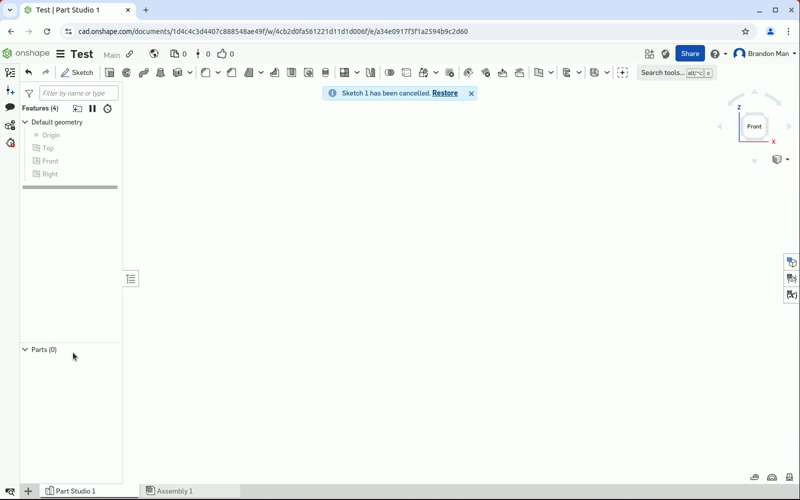
mouse_move(73, 352)
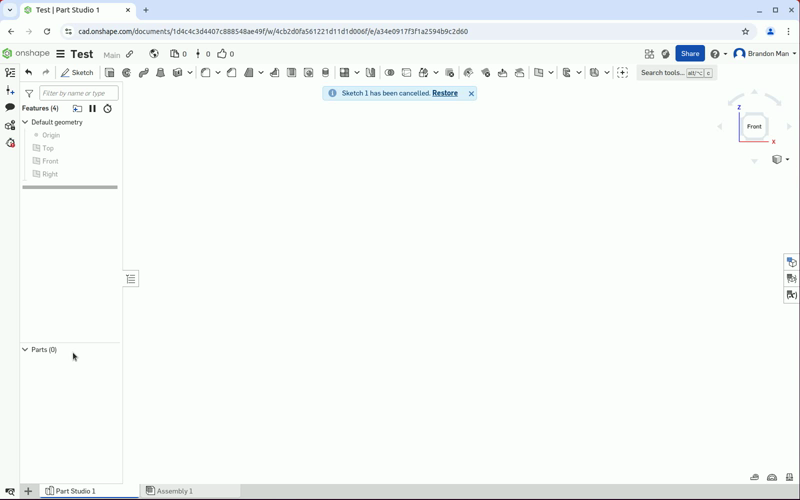
key(shift+y)
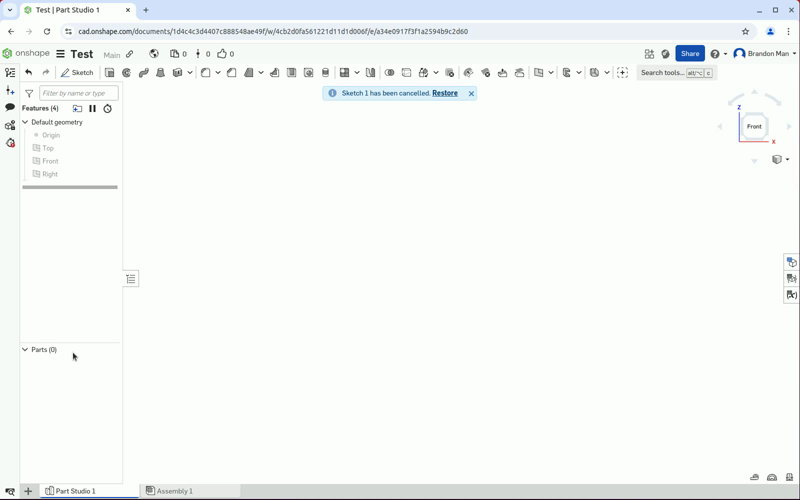
key(shift+s)
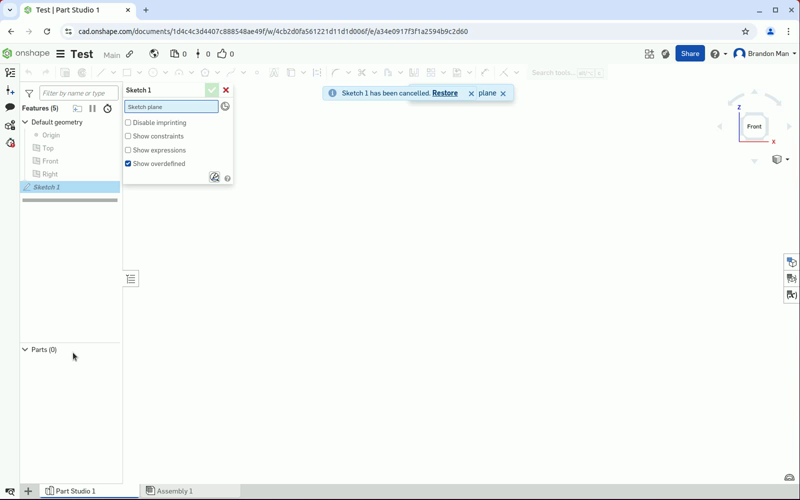
mouse_move(73, 163)
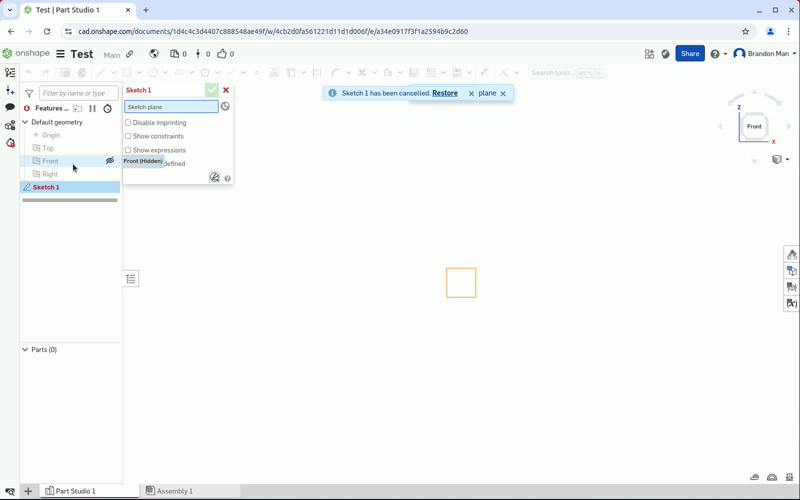
click(73, 163)
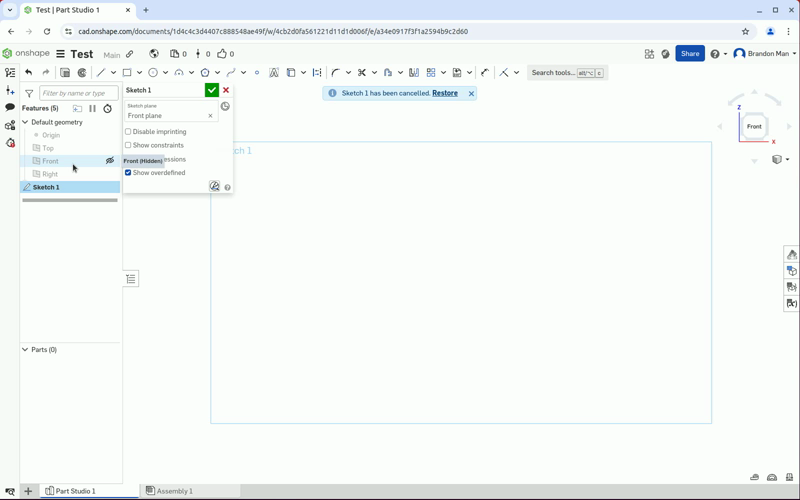
mouse_move(73, 352)
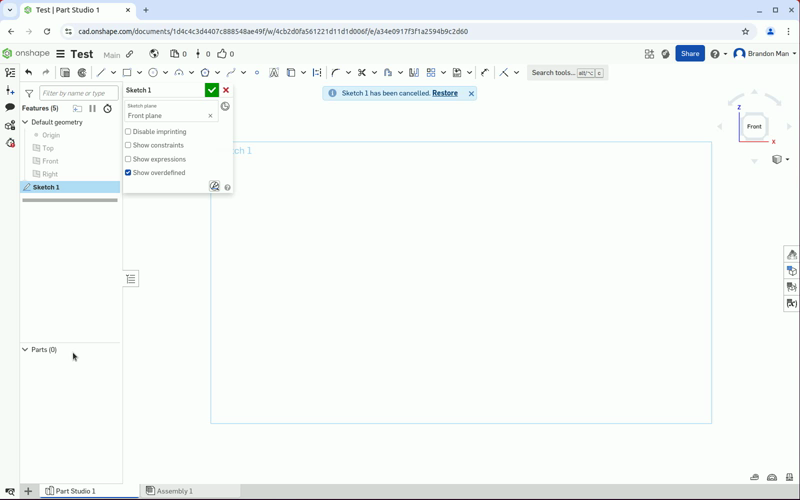
key(y)
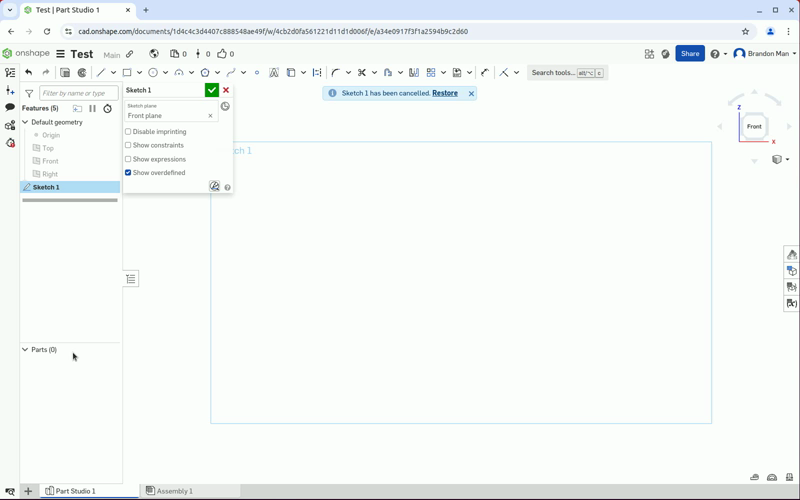
key(l)
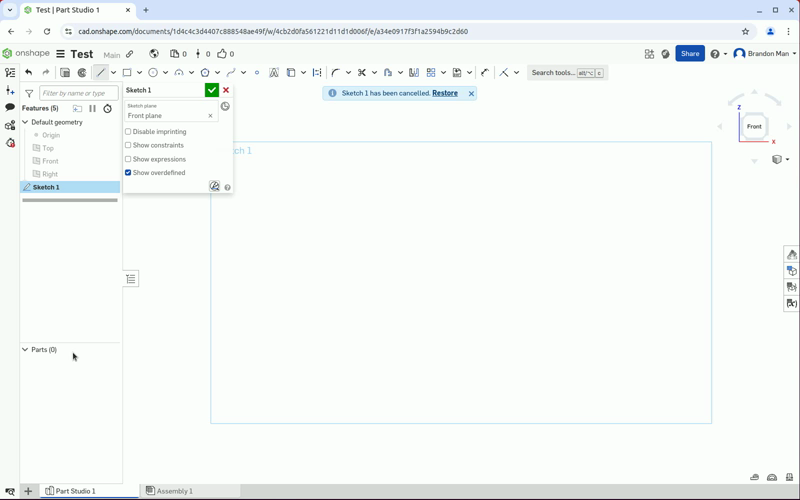
key_down(shift)
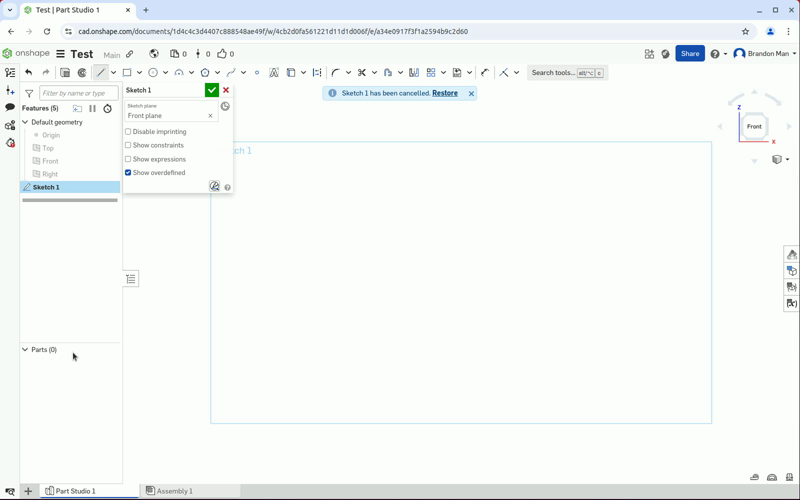
mouse_move(460, 282)
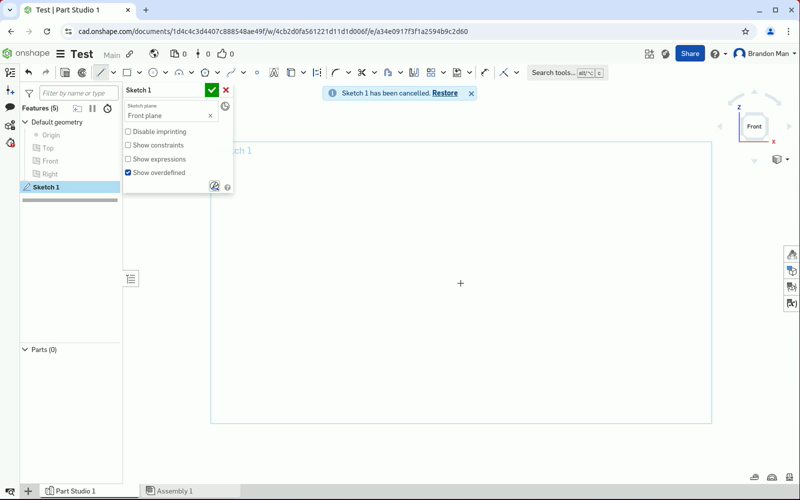
click(460, 282)
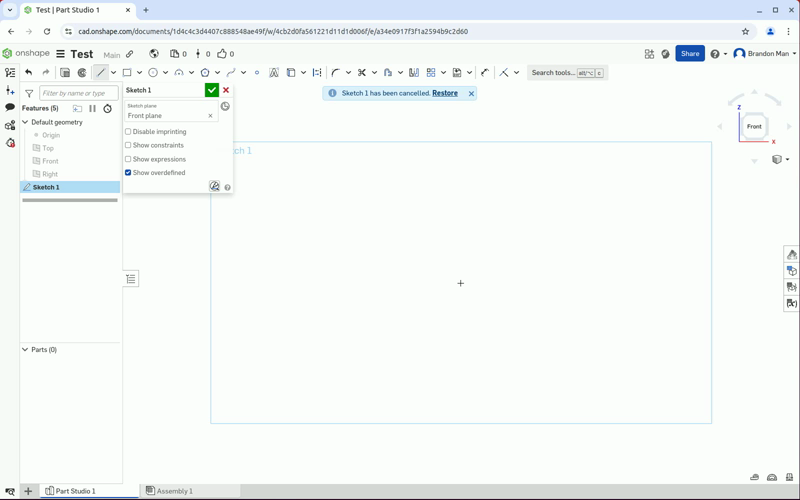
key_up(shift)
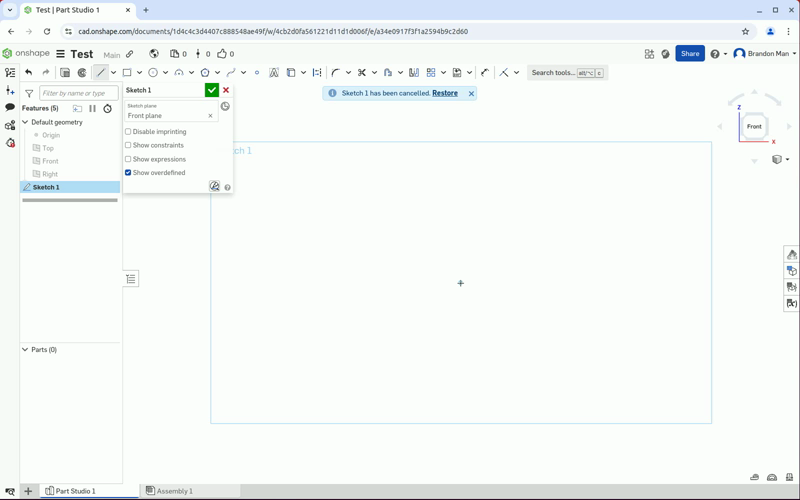
key_down(shift)
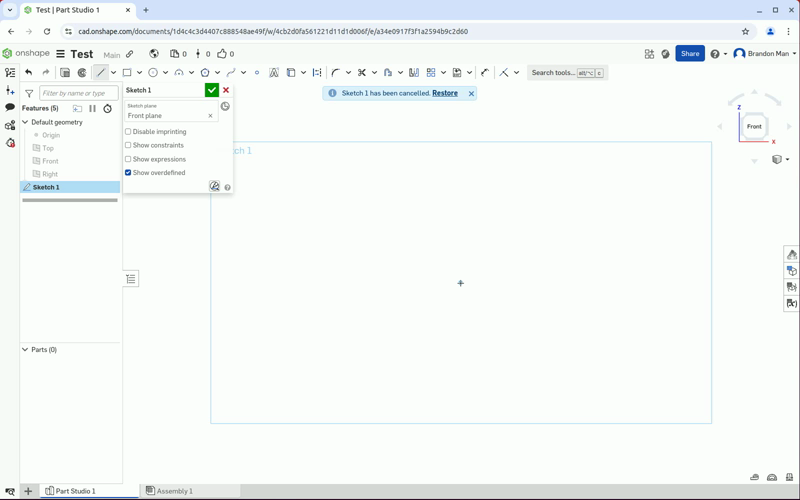
mouse_move(573, 282)
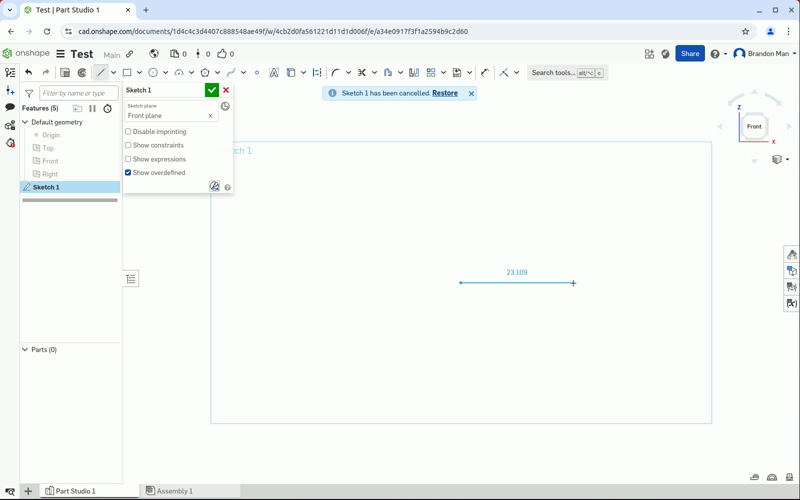
click(573, 282)
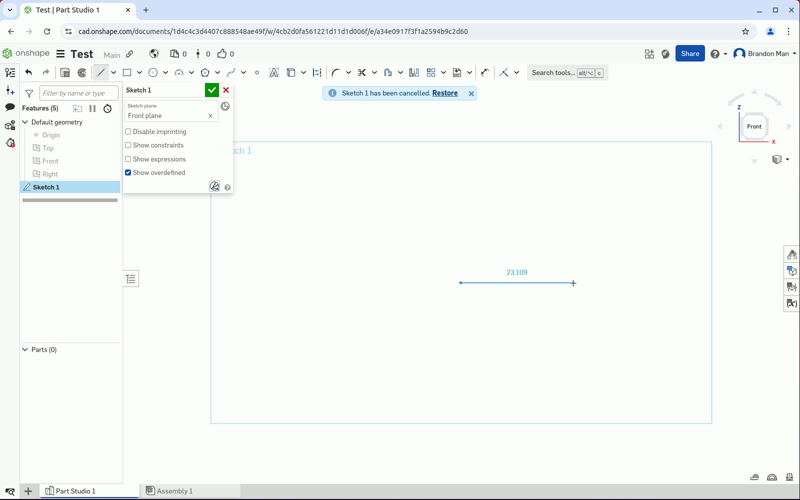
key_up(shift)
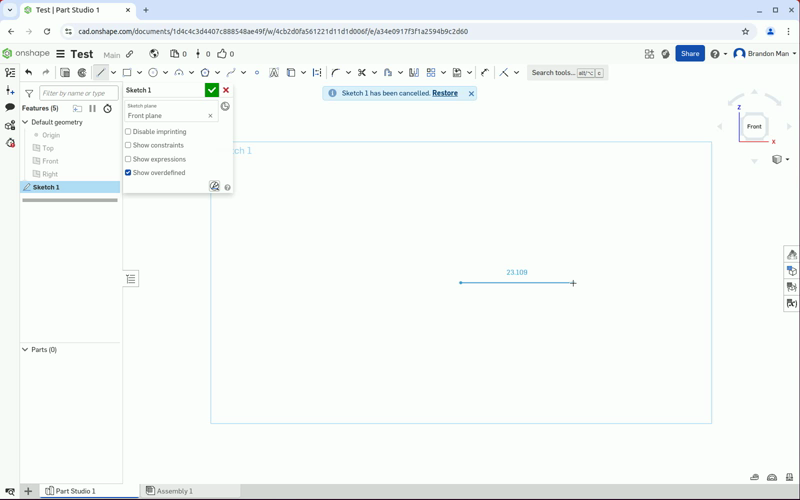
key_down(shift)
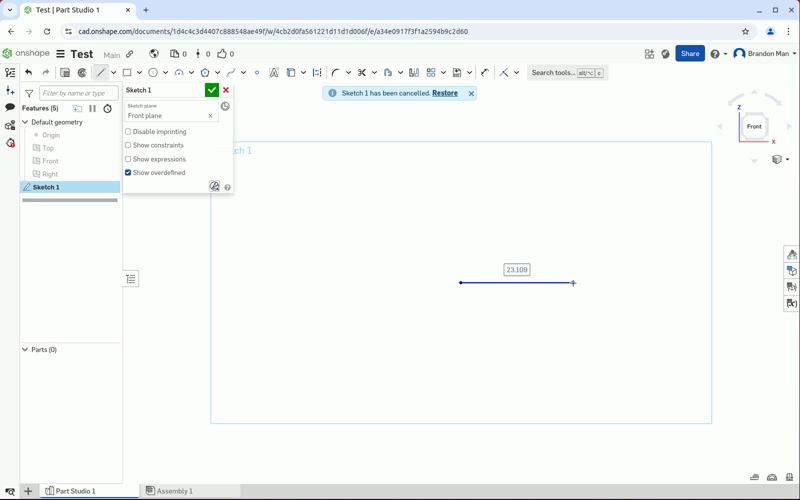
mouse_move(589, 282)
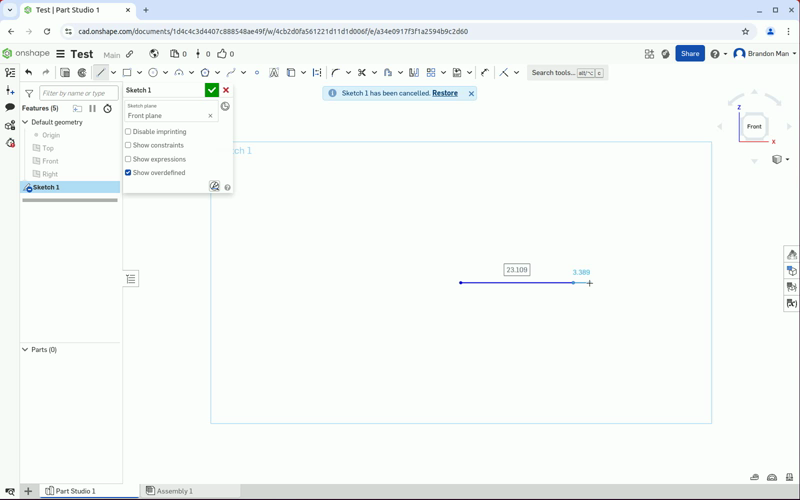
mouse_move(573, 240)
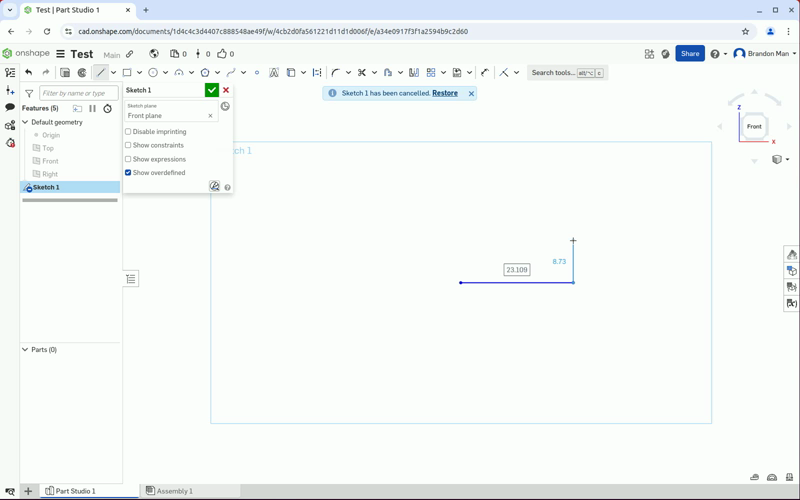
click(573, 240)
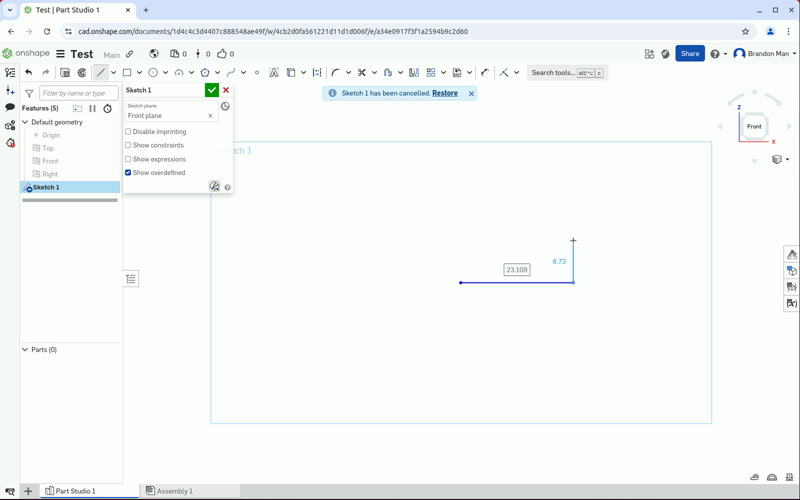
key_up(shift)
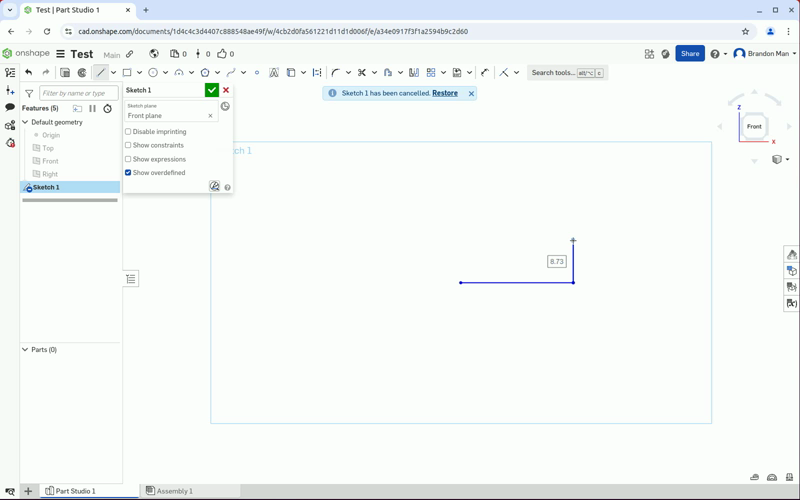
key_down(shift)
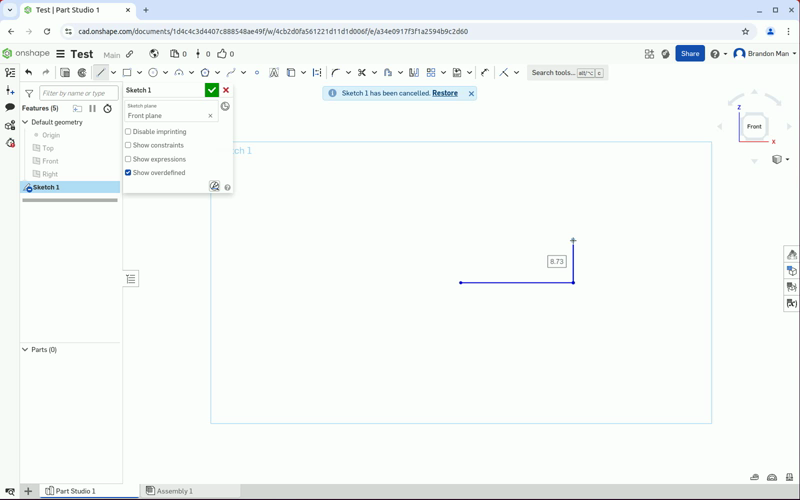
mouse_move(589, 240)
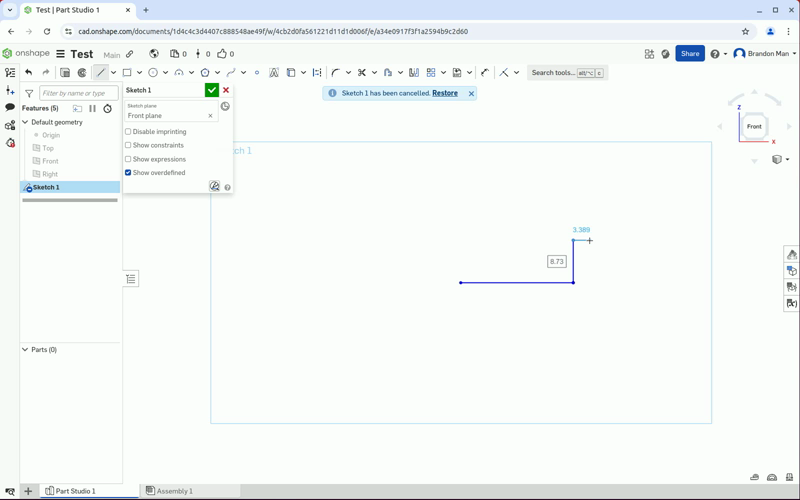
mouse_move(517, 240)
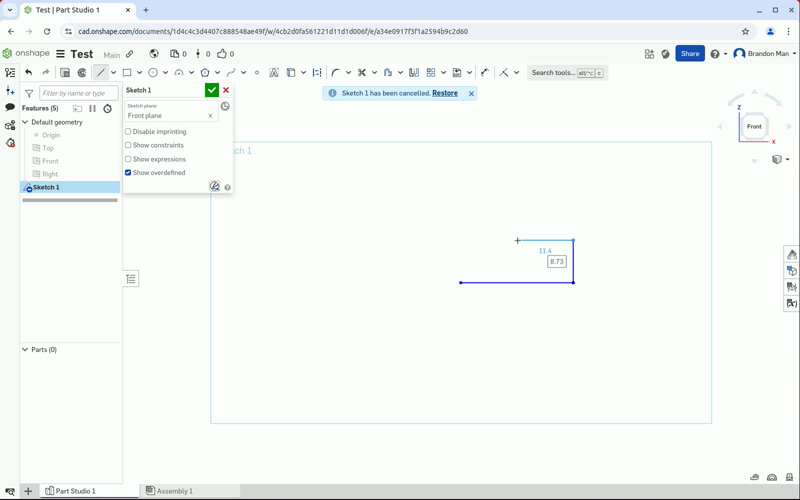
click(517, 240)
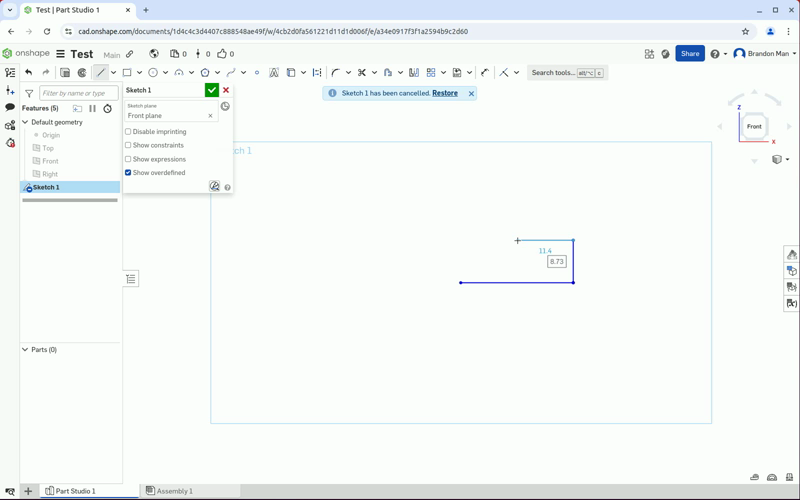
key_up(shift)
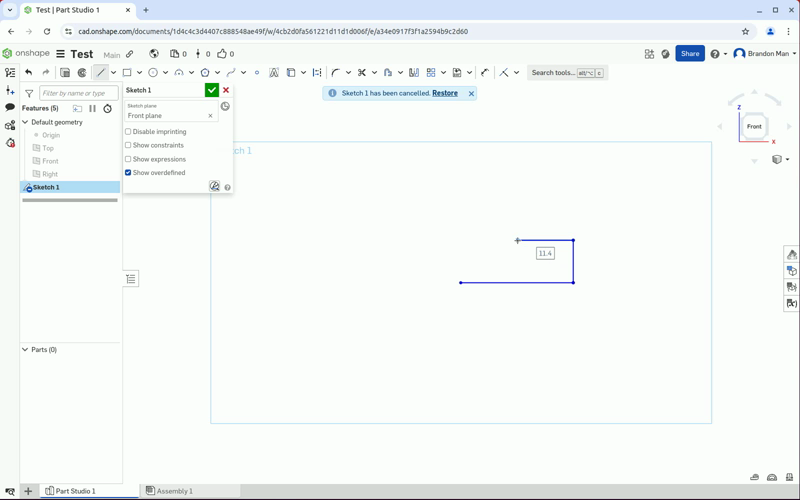
key_down(shift)
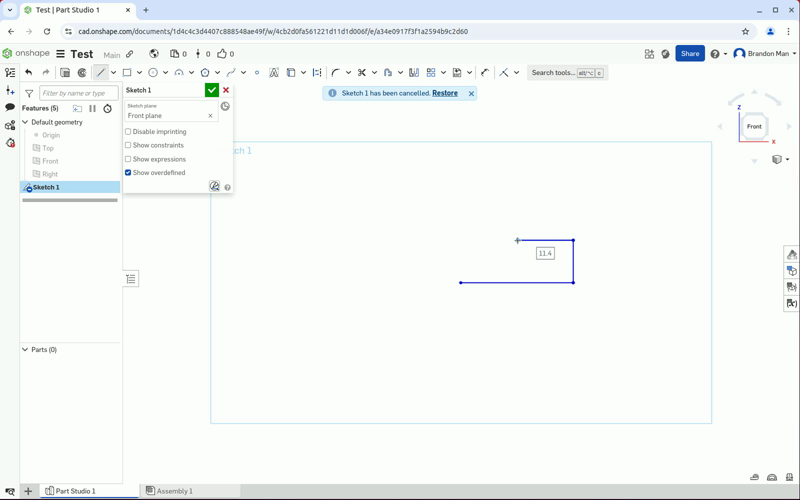
mouse_move(547, 240)
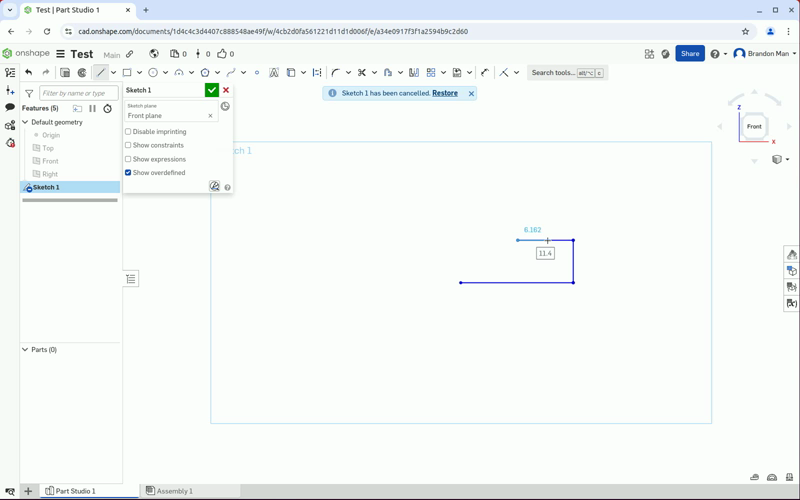
mouse_move(517, 254)
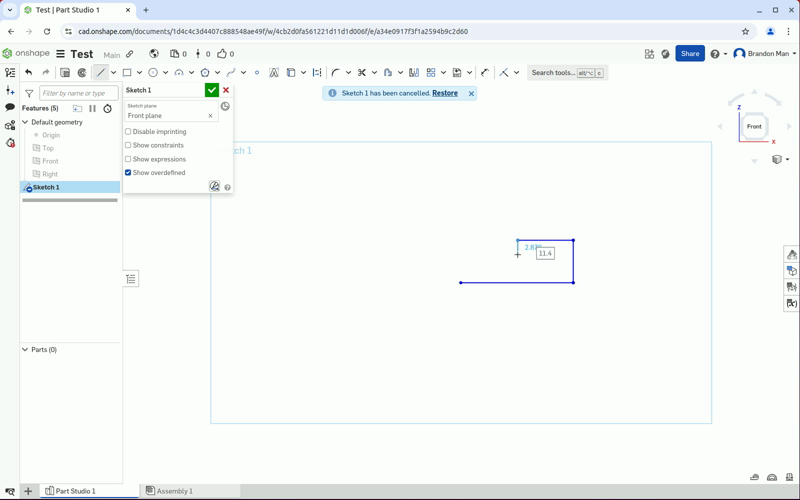
click(517, 254)
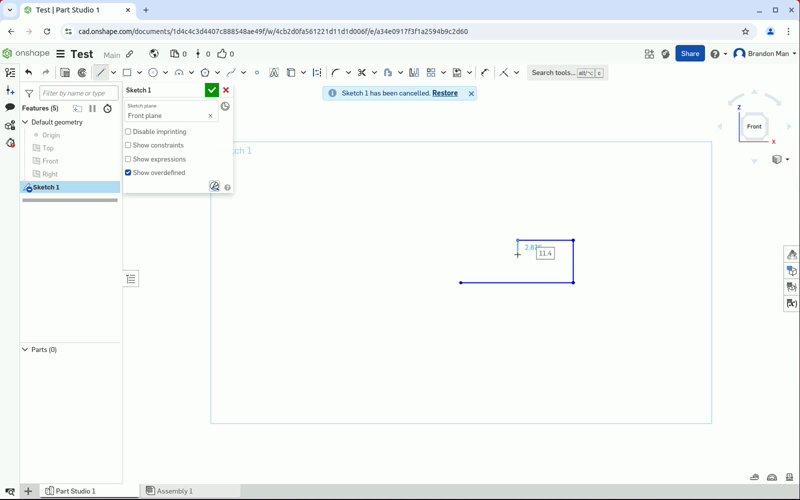
key_up(shift)
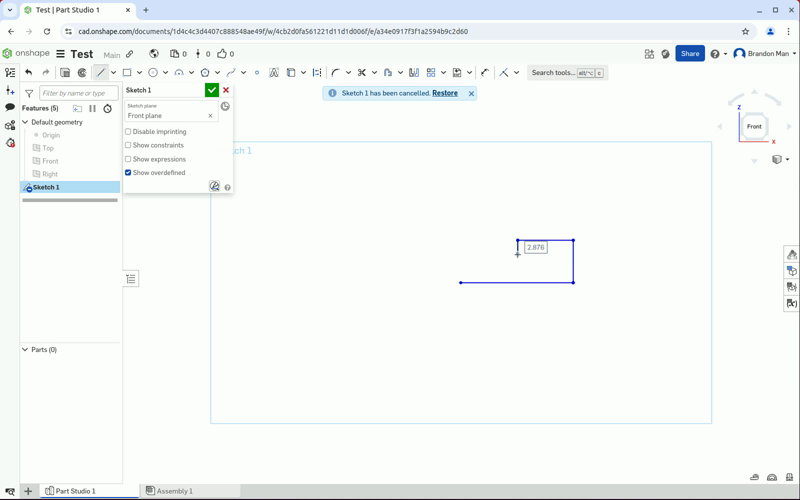
key_down(shift)
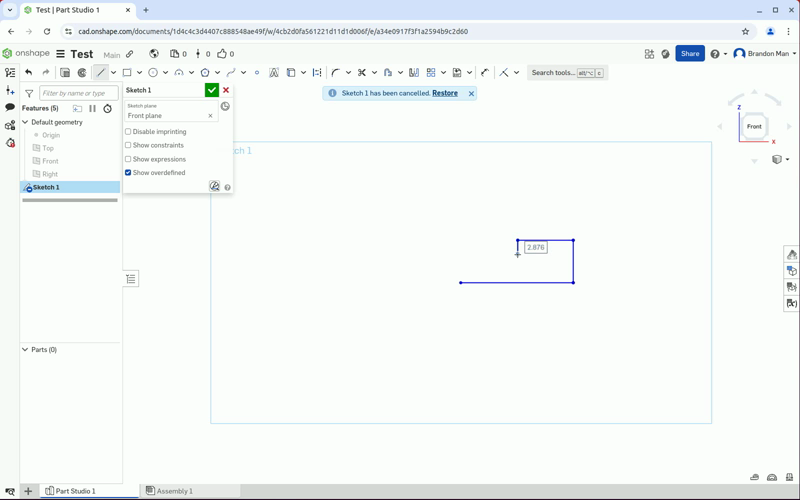
mouse_move(547, 254)
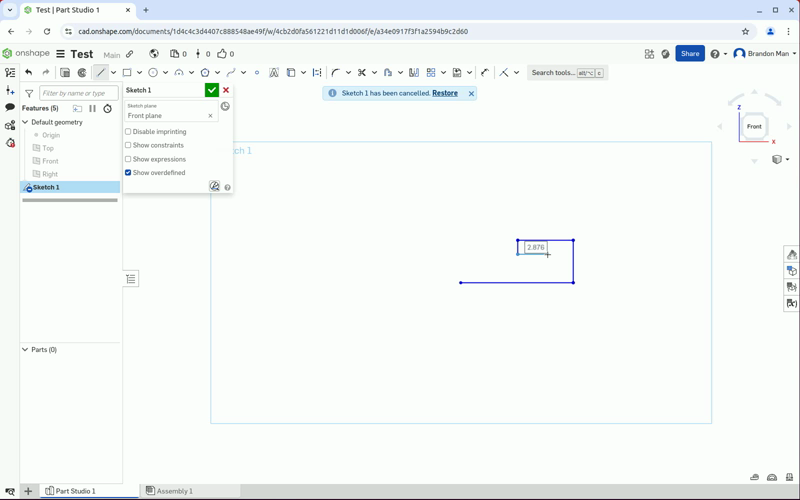
mouse_move(460, 254)
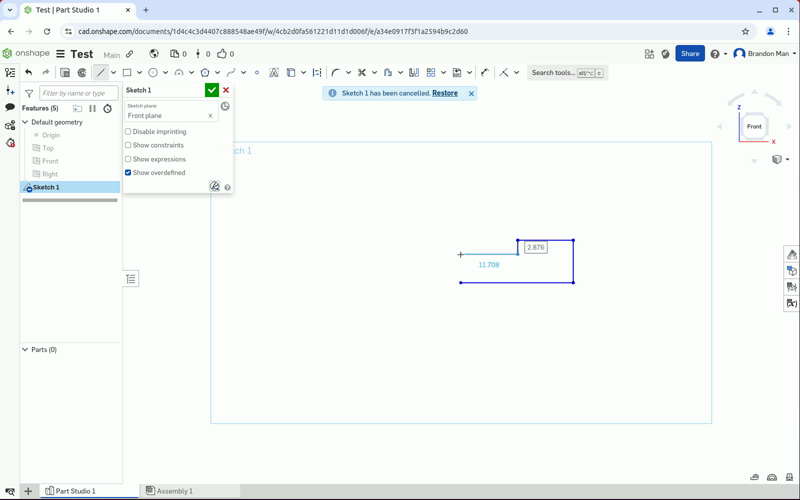
click(460, 254)
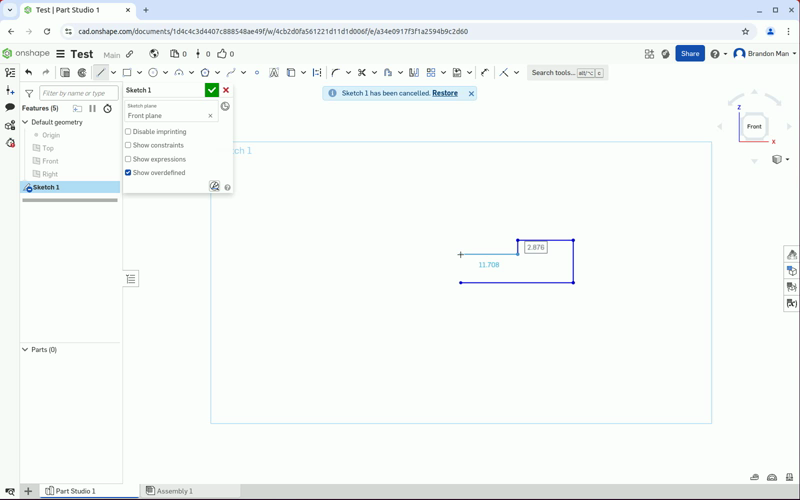
key_up(shift)
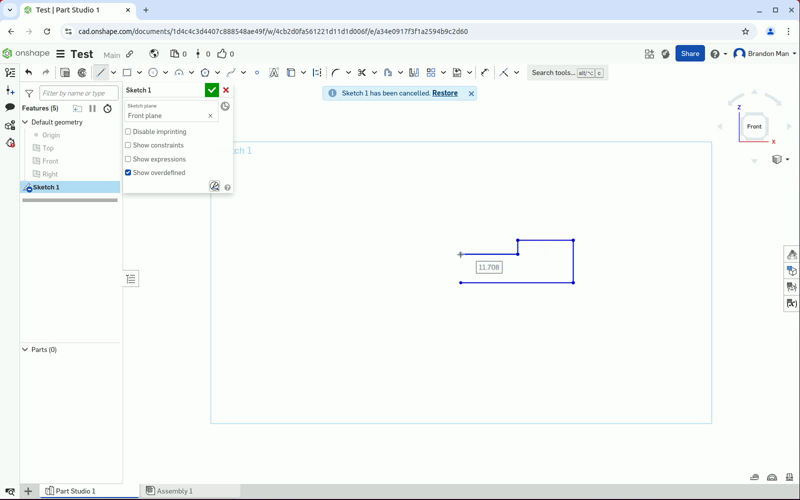
mouse_move(490, 254)
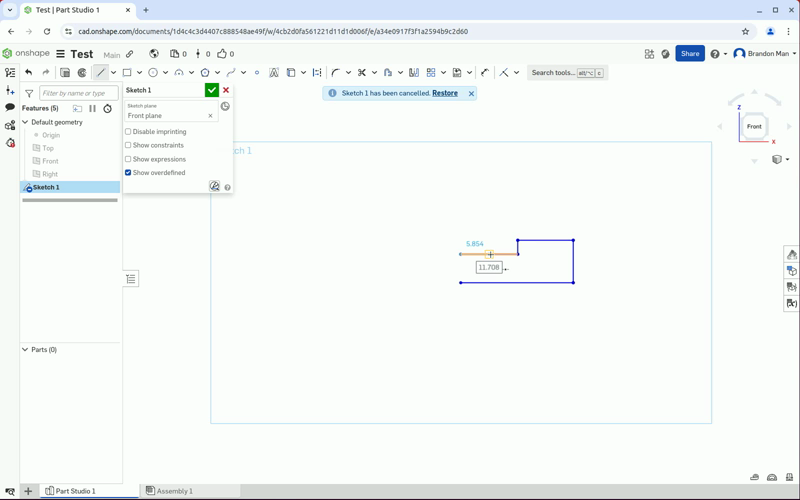
key_down(shift)
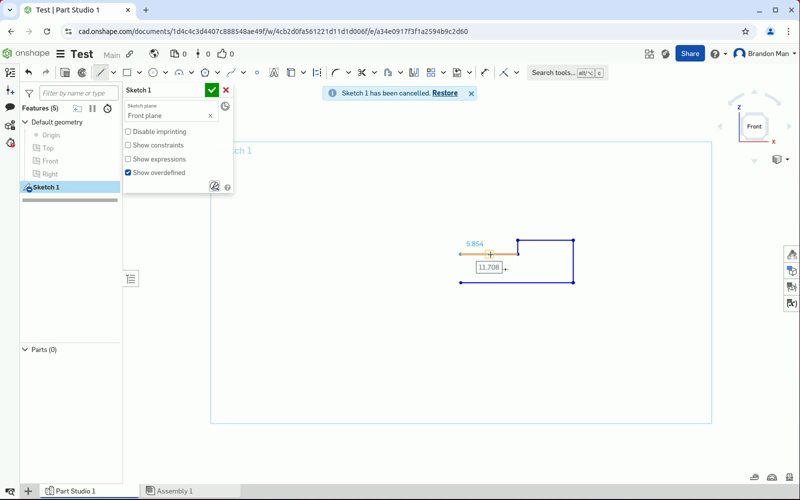
mouse_move(460, 282)
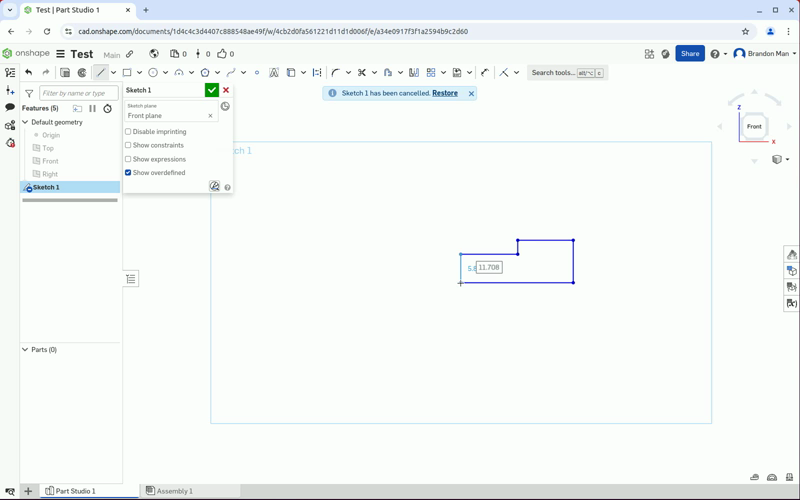
key_up(shift)
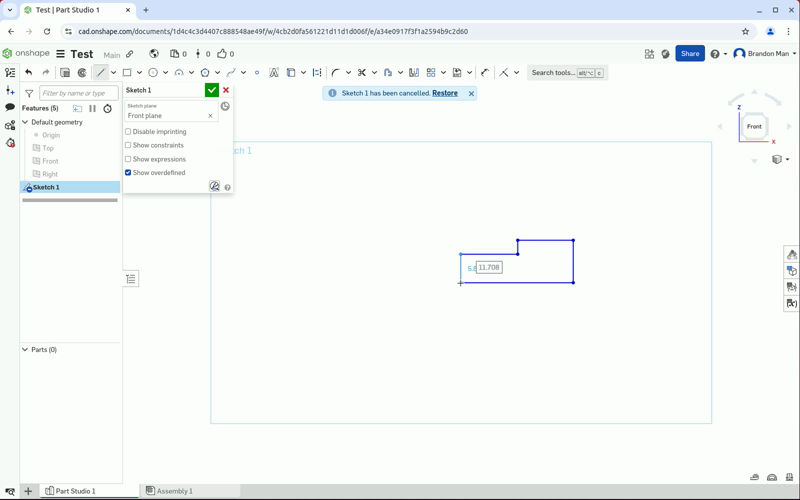
click(460, 282)
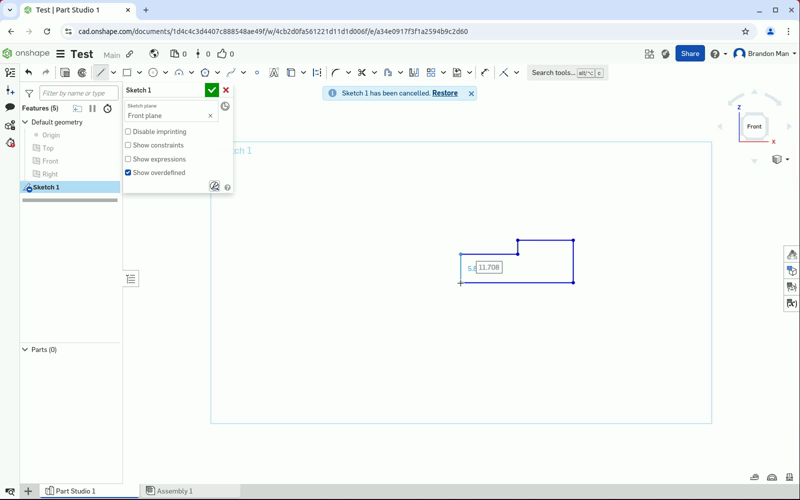
key(esc)
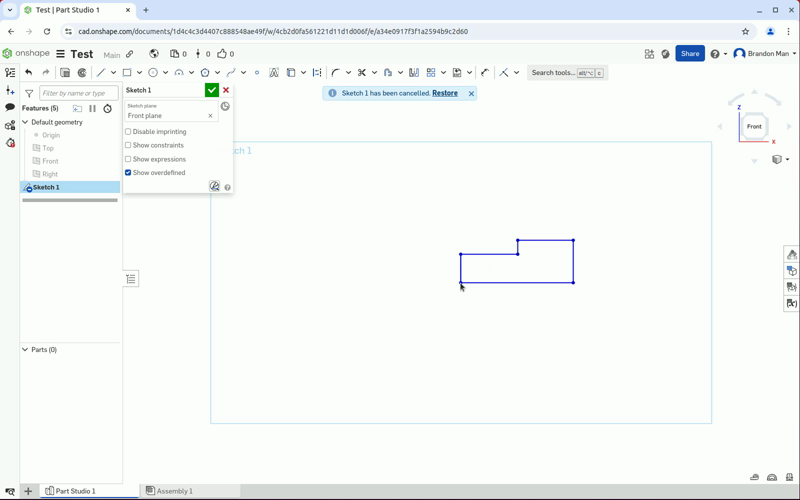
mouse_move(555, 271)
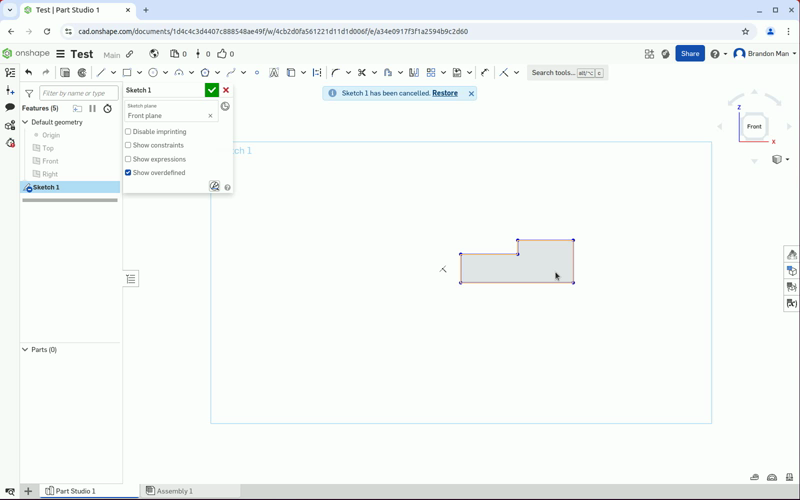
click(555, 271)
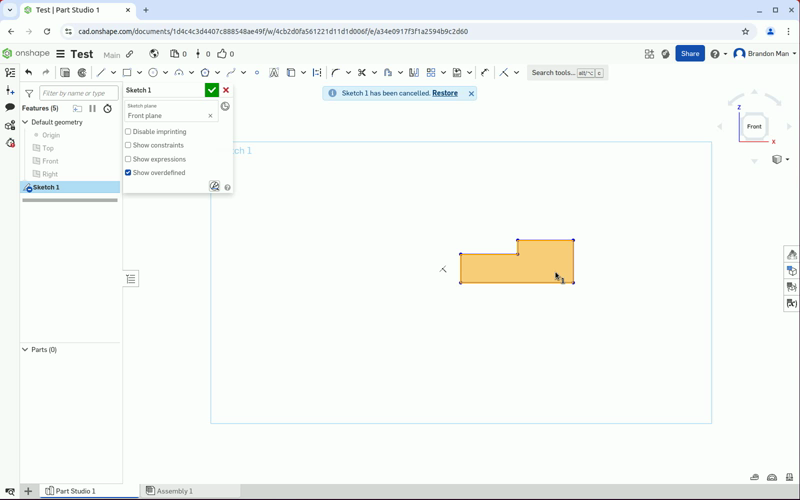
mouse_move(73, 352)
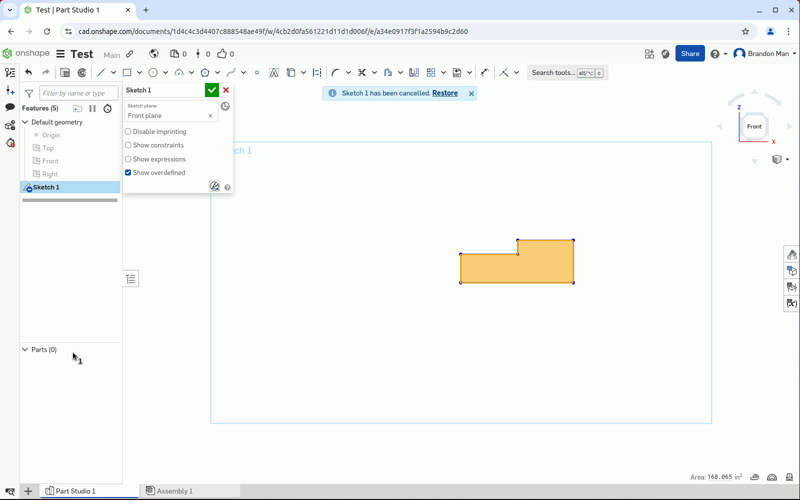
key(shift+y)
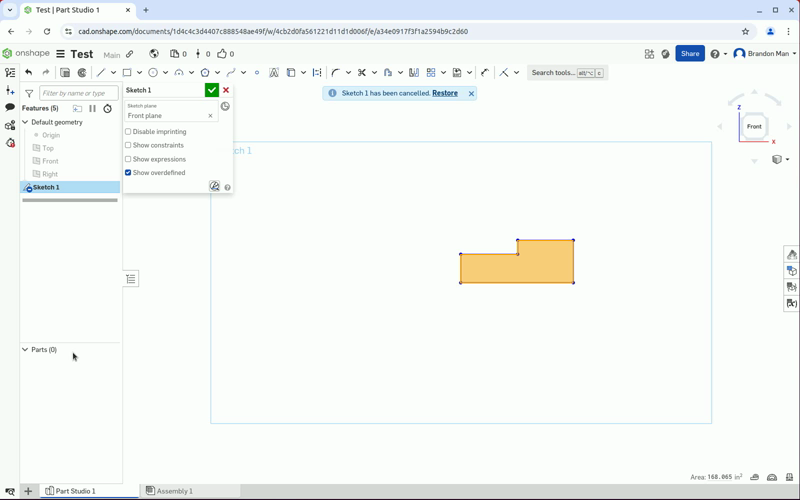
key(shift+e)
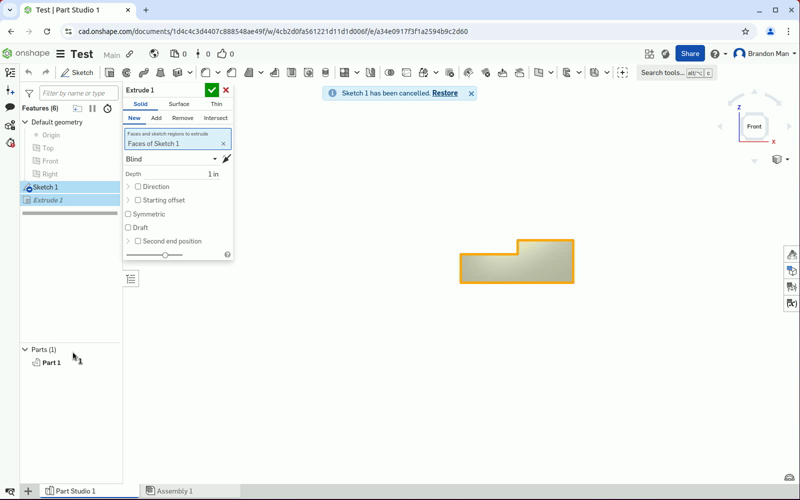
mouse_move(143, 106)
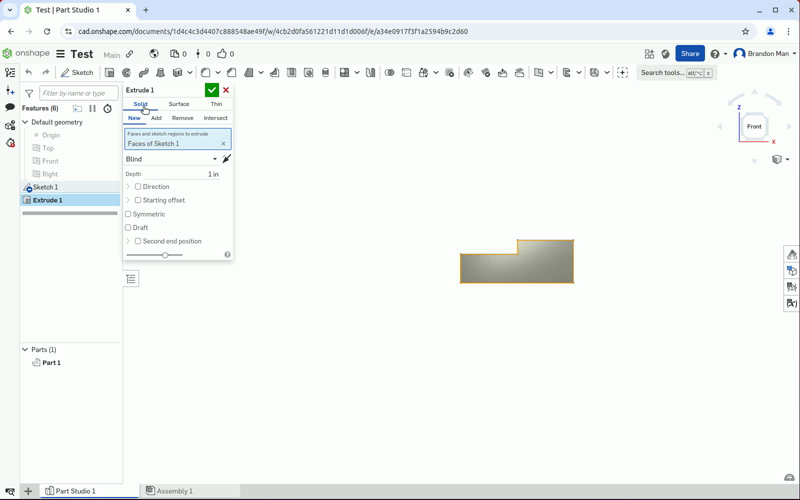
click(143, 106)
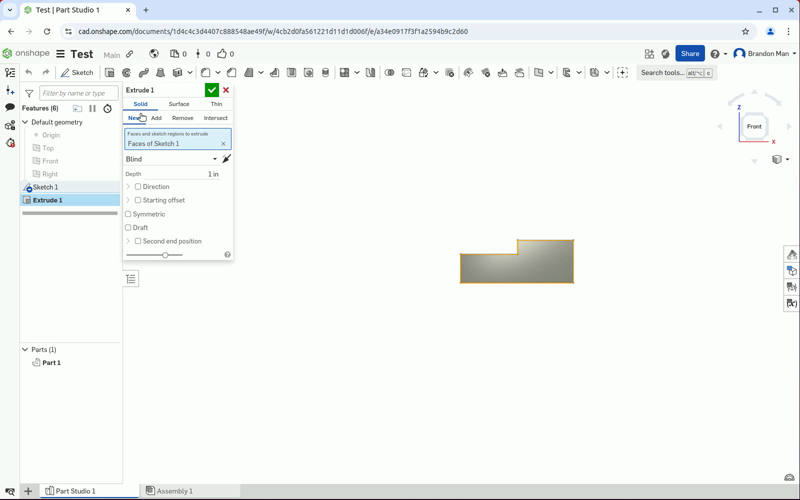
mouse_move(137, 120)
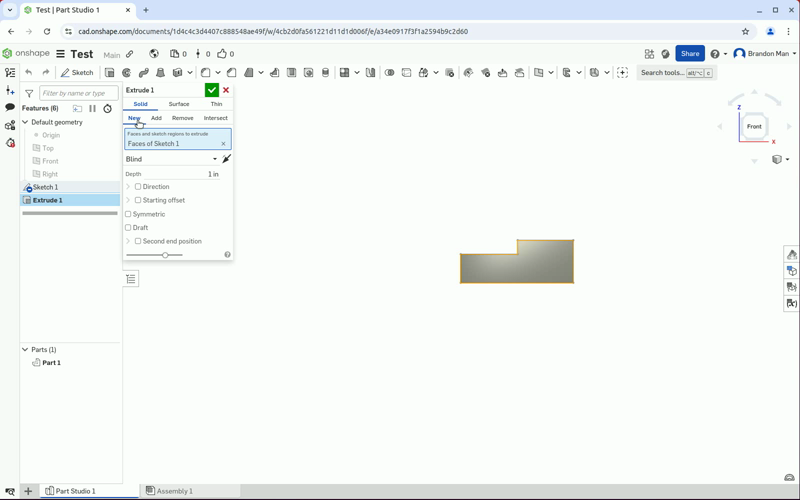
click(137, 120)
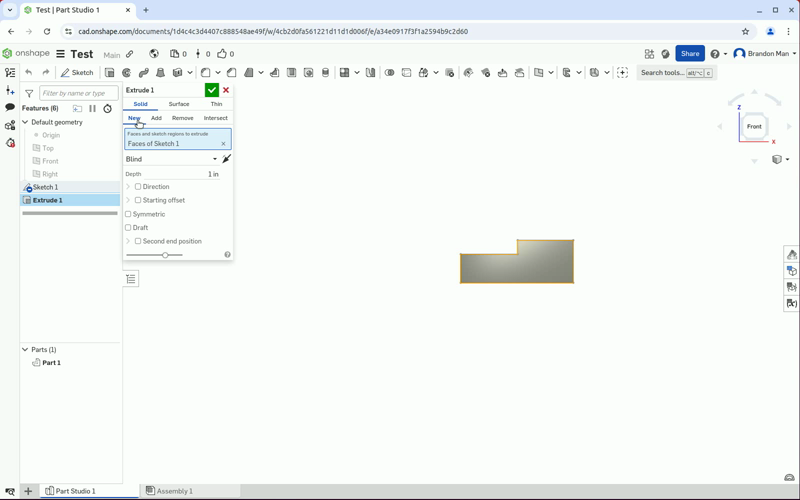
key(tab, 4)
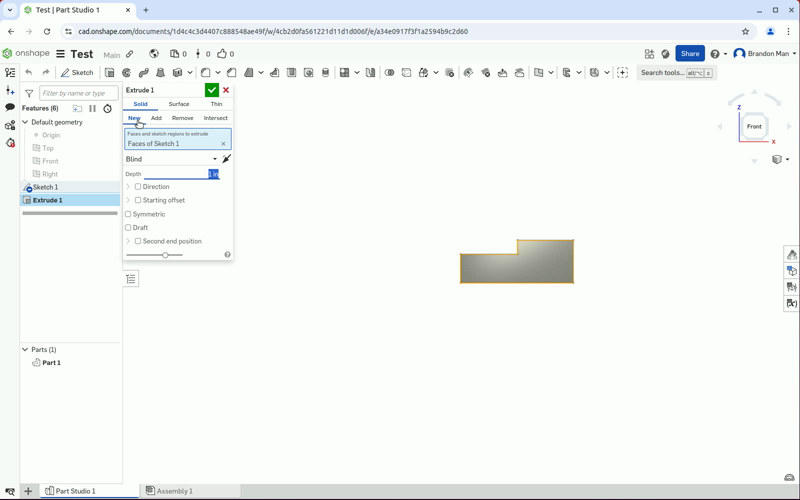
text(16.128)
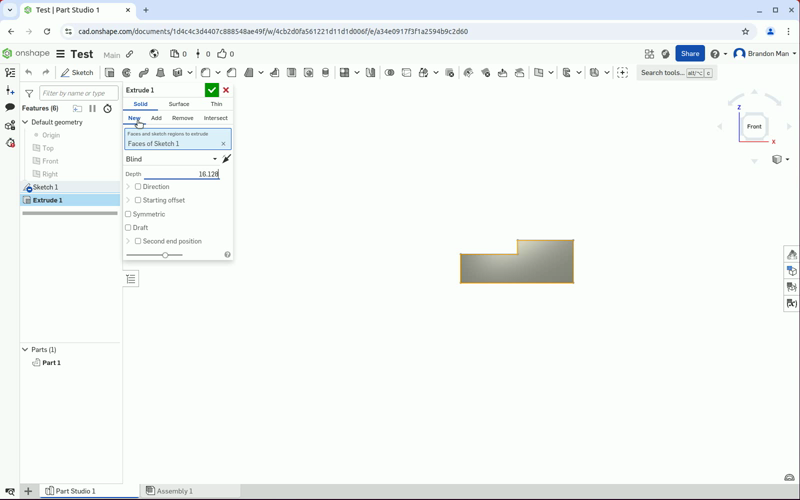
key(enter)
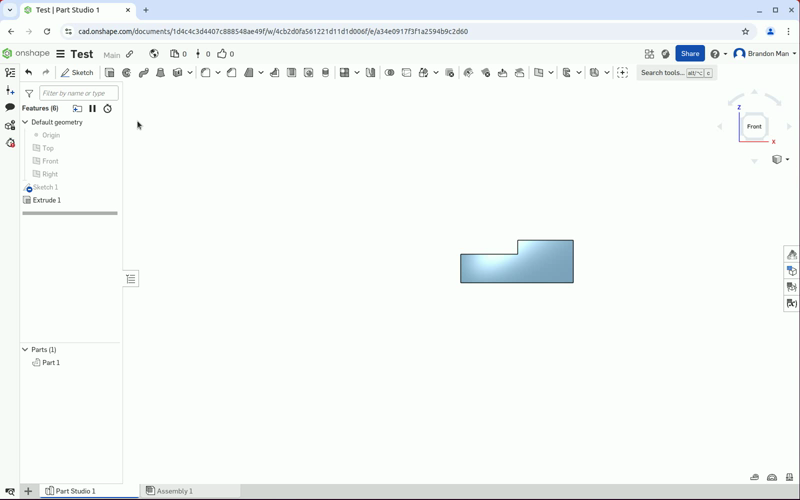
key(shift+h)
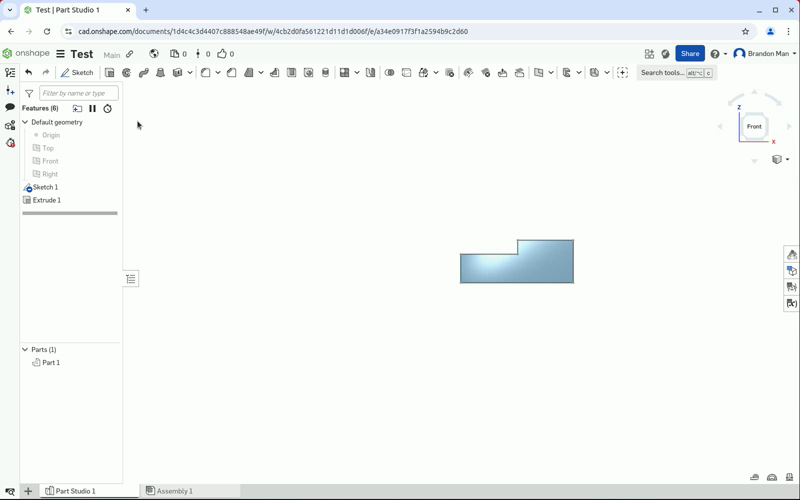
key(shift+h)
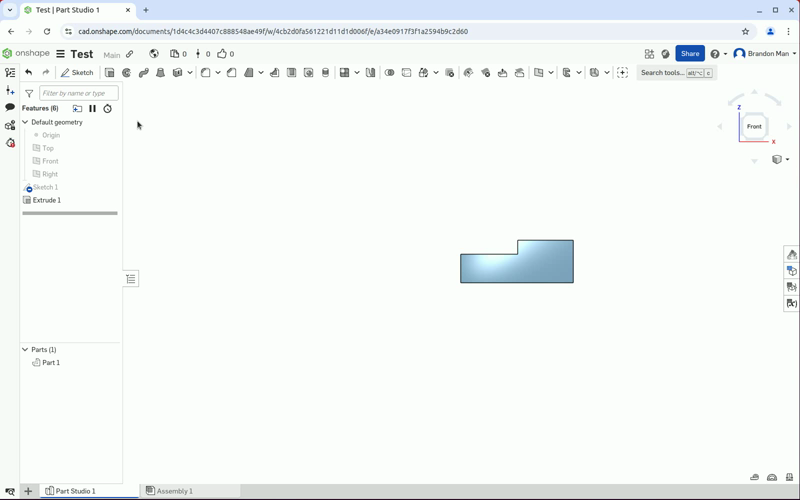
mouse_move(73, 189)
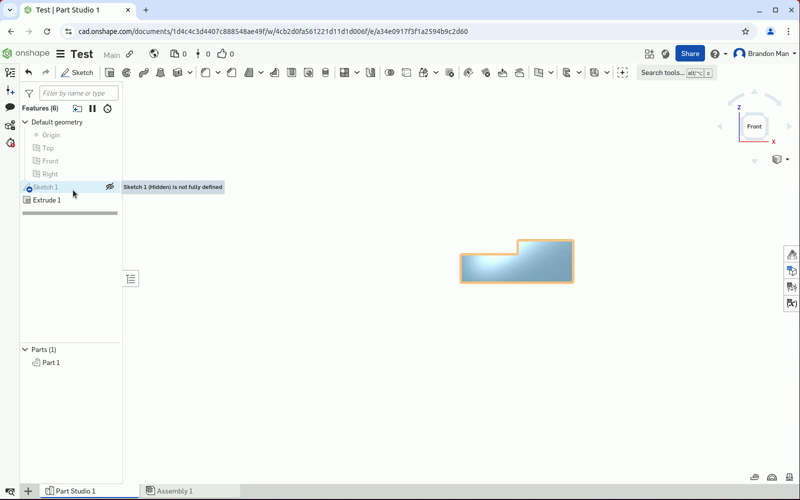
click(73, 189)
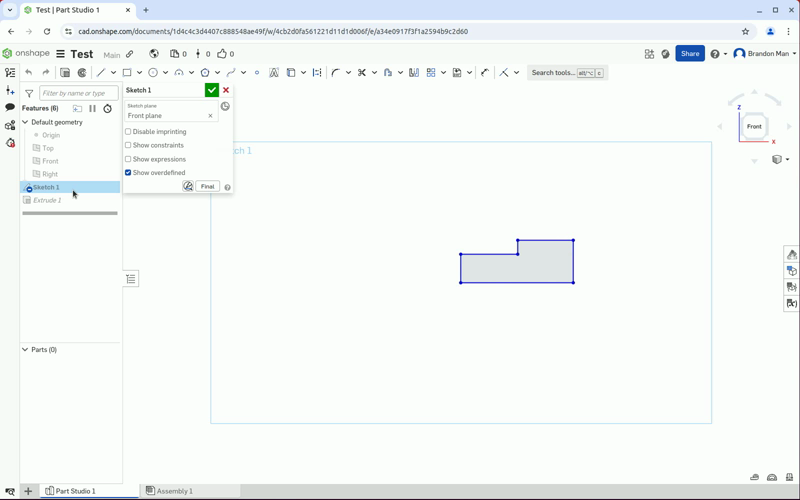
mouse_move(229, 92)
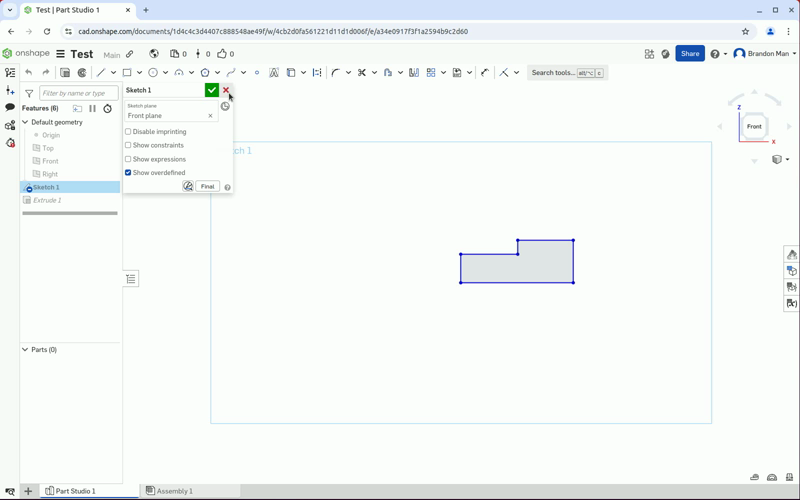
click(229, 92)
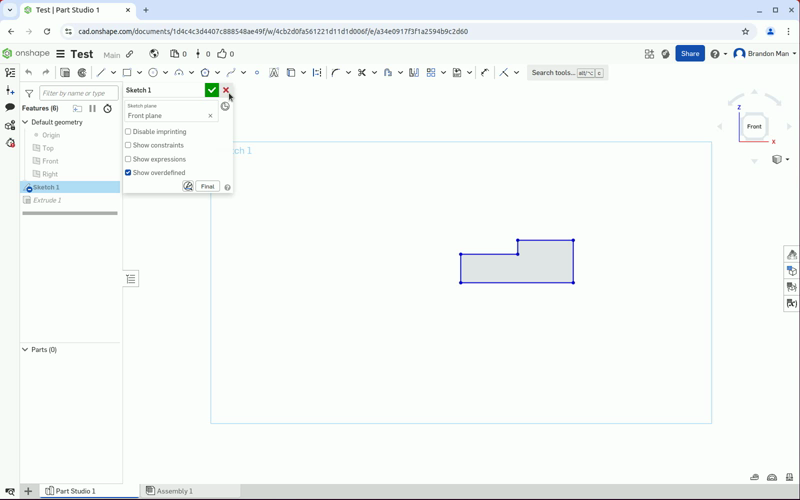
key(shift+s)
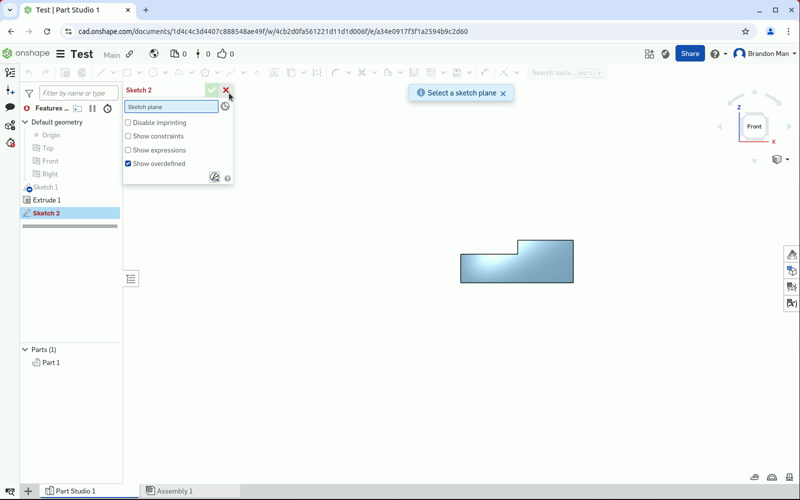
mouse_move(73, 163)
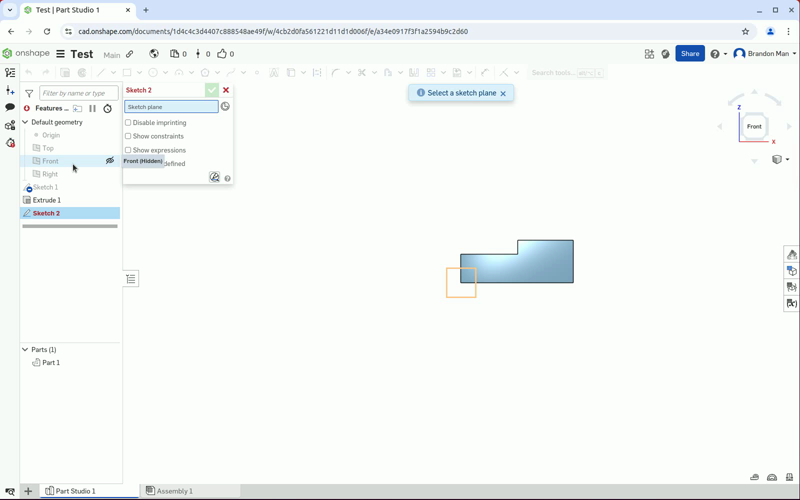
click(73, 163)
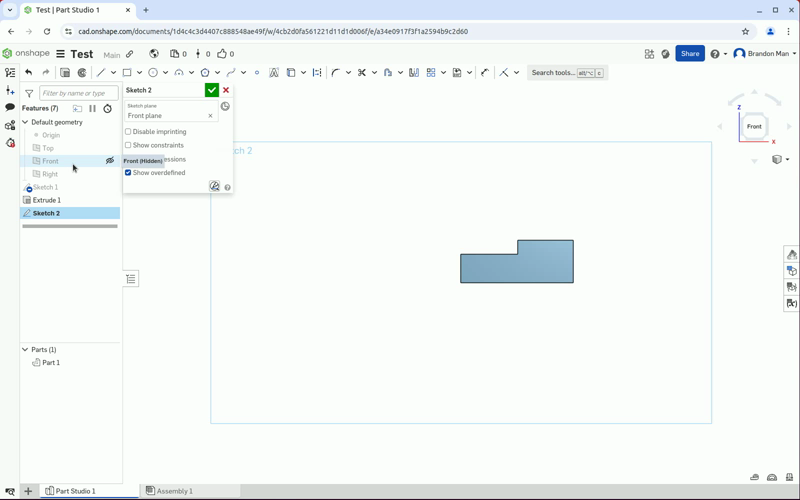
mouse_move(73, 352)
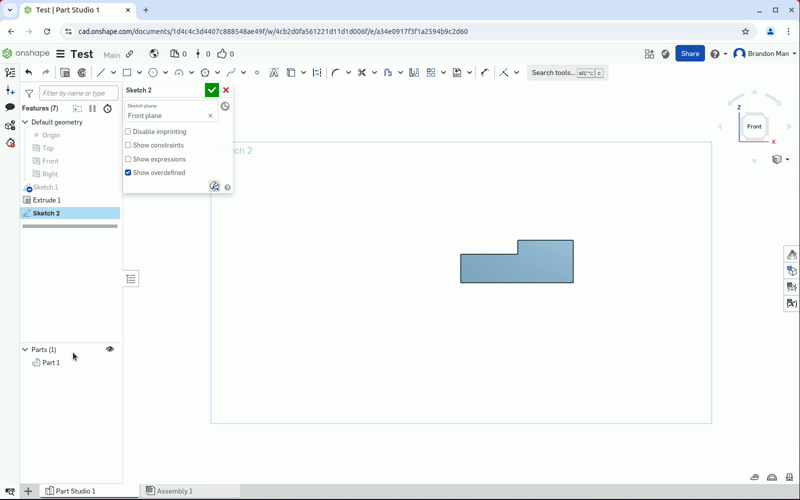
key(y)
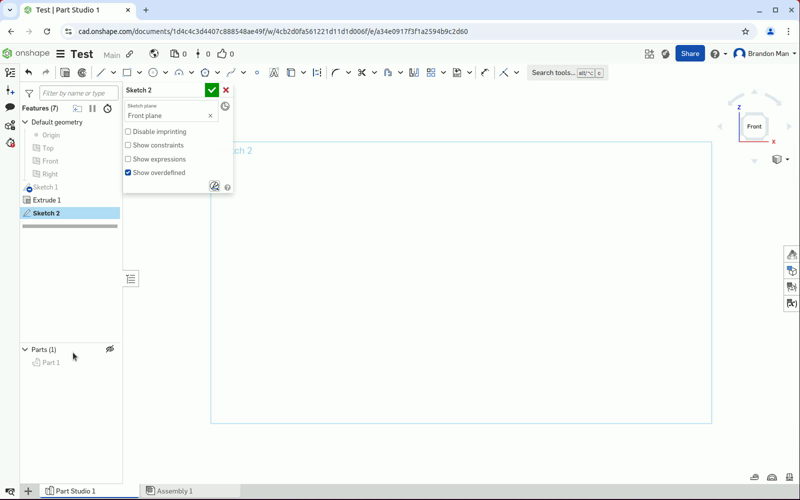
key(l)
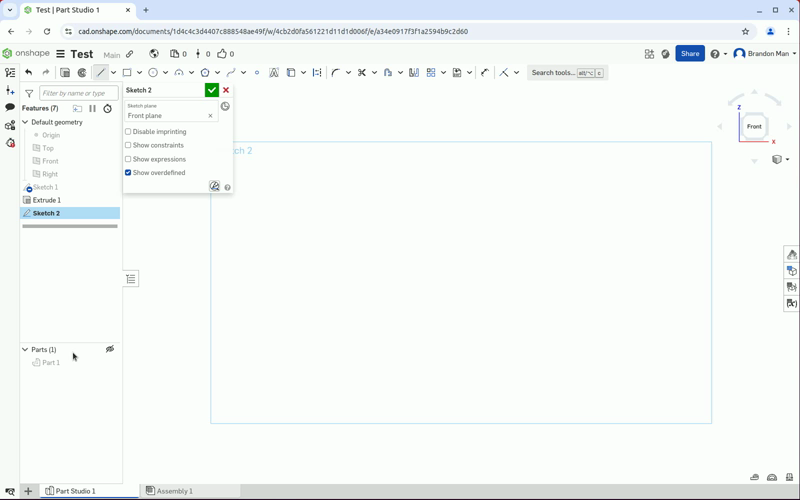
key_down(shift)
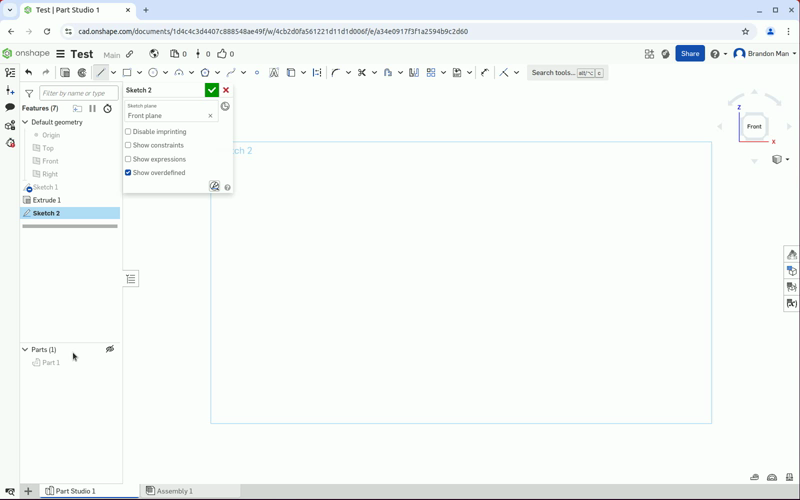
mouse_move(516, 240)
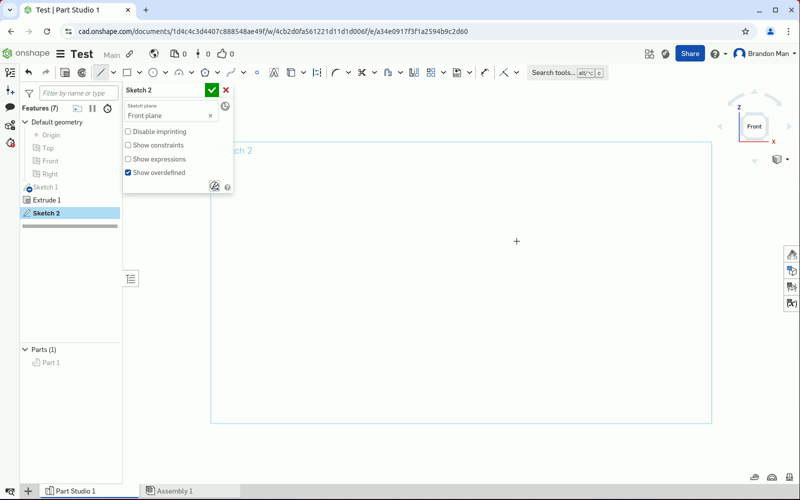
click(516, 240)
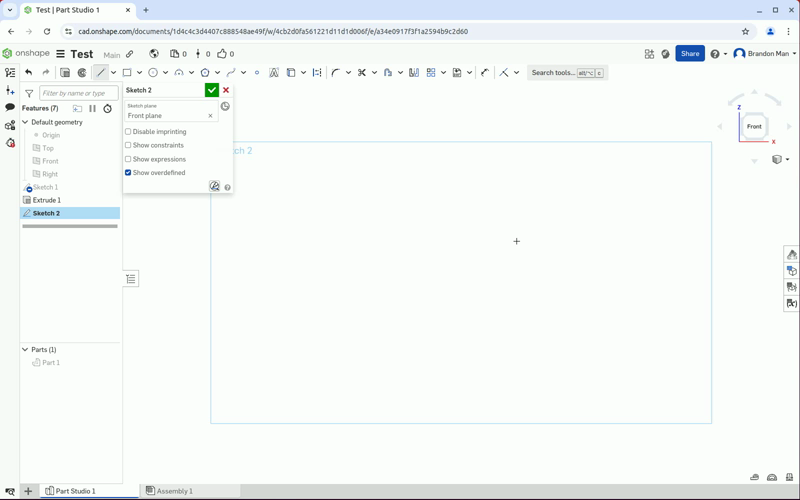
key_up(shift)
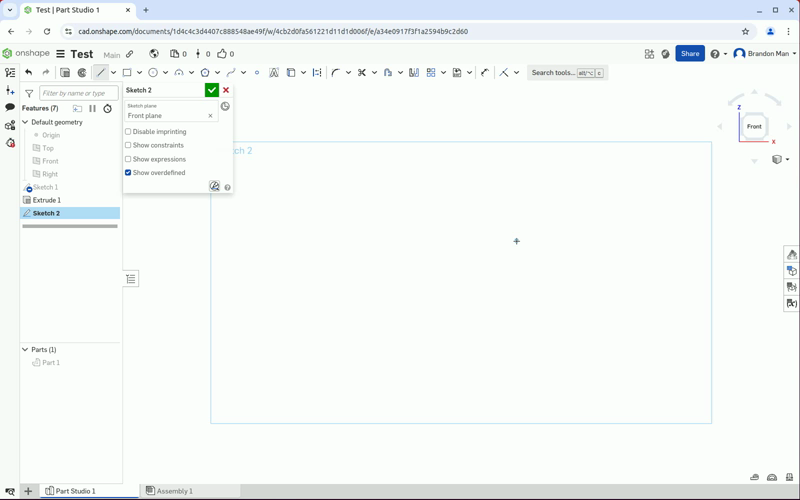
key_down(shift)
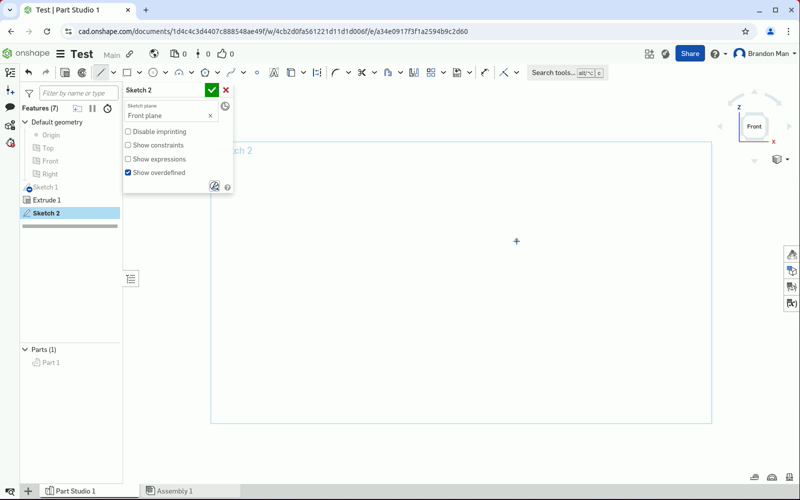
mouse_move(546, 240)
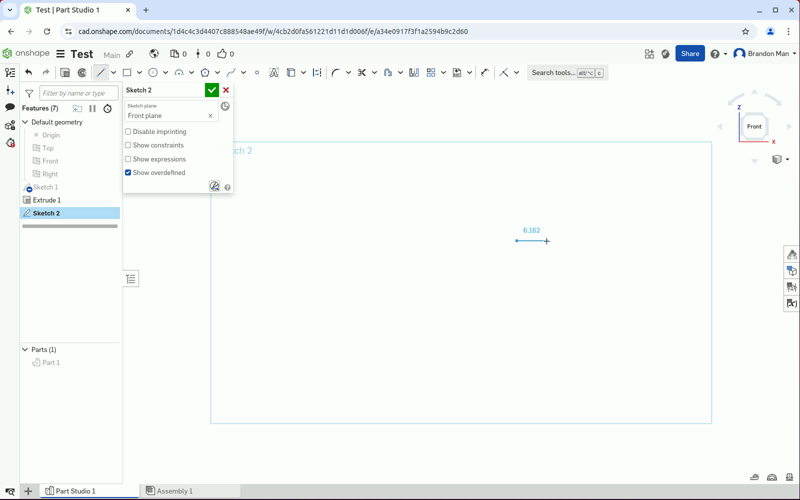
mouse_move(573, 240)
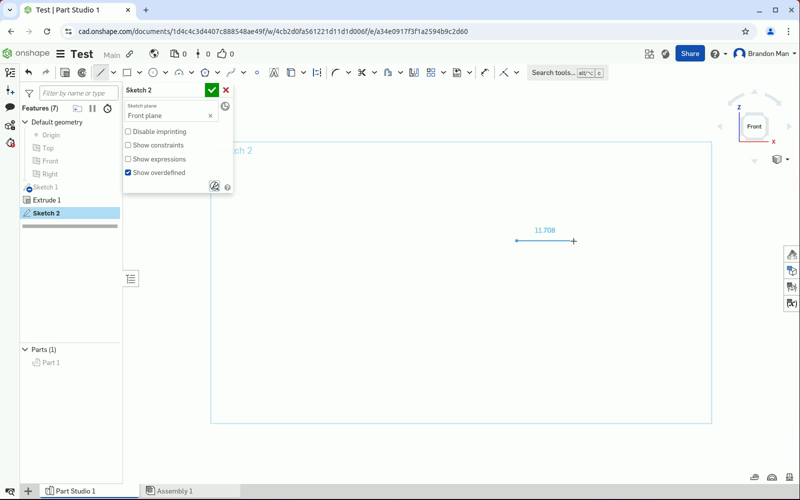
click(573, 240)
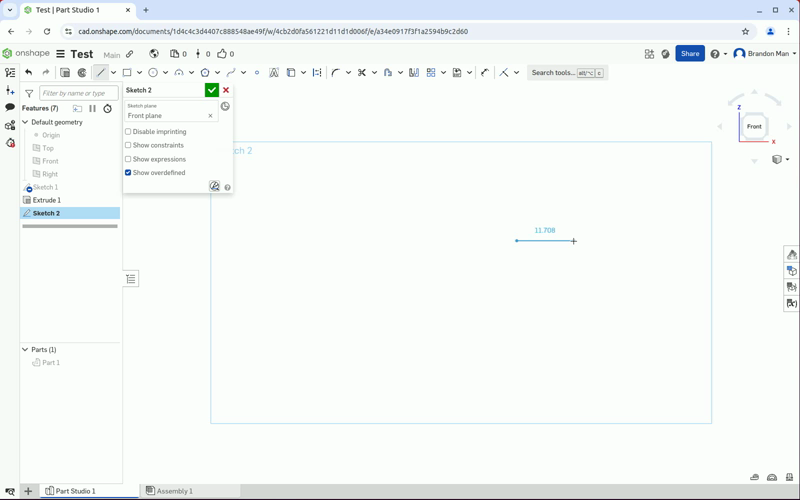
key_up(shift)
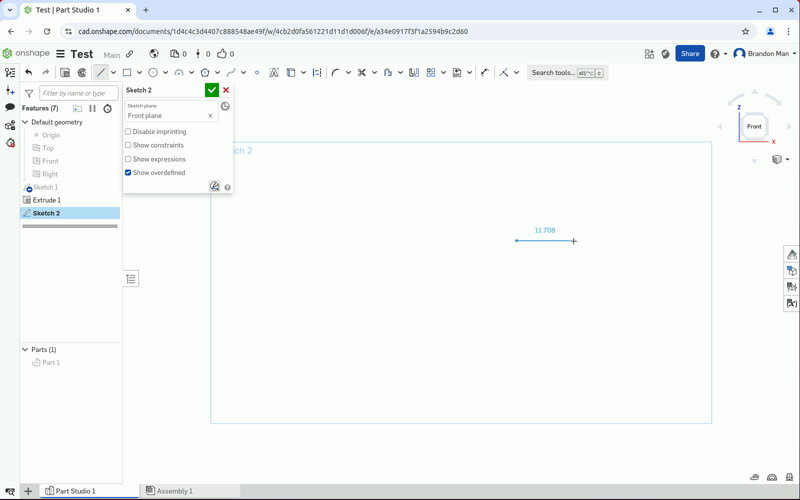
key_down(shift)
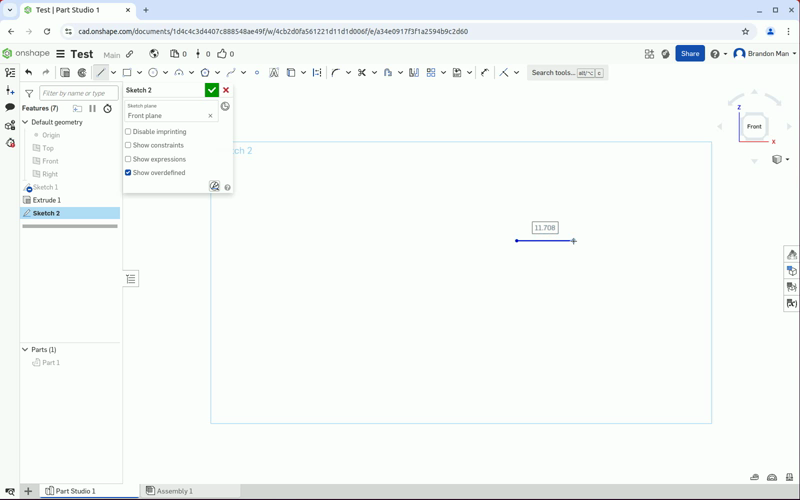
mouse_move(589, 240)
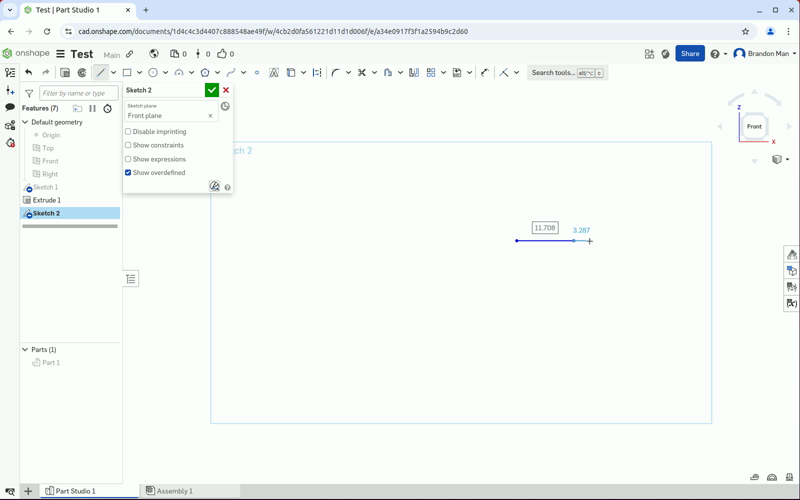
mouse_move(573, 227)
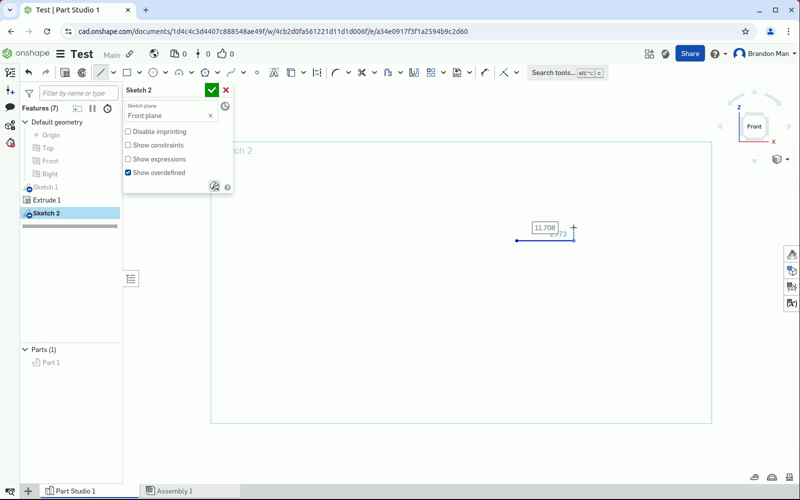
click(573, 227)
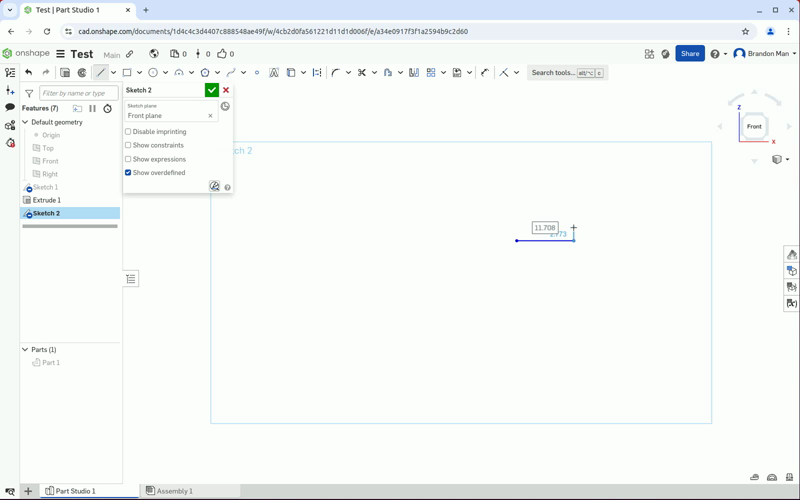
key_up(shift)
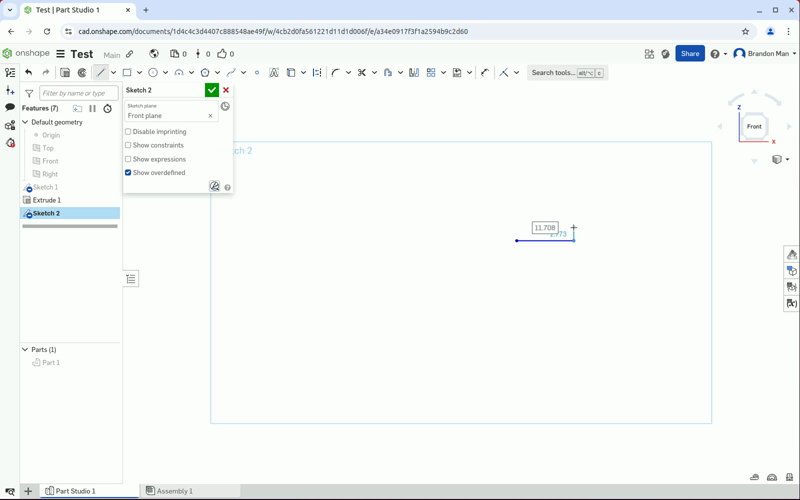
key_down(shift)
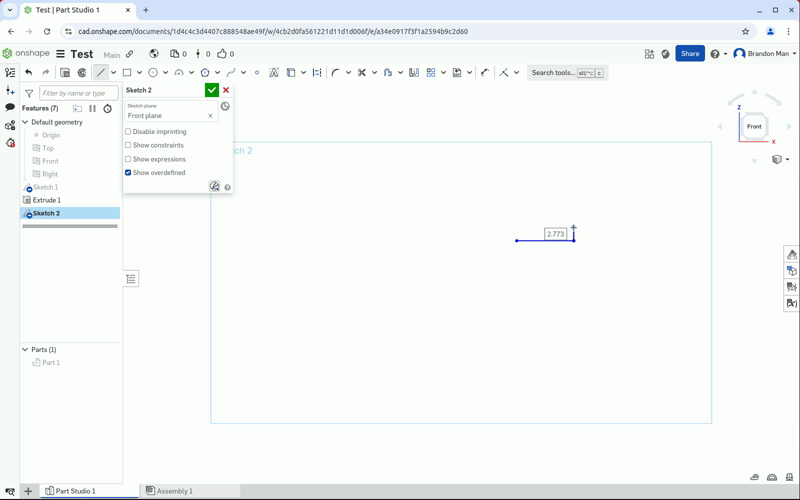
mouse_move(589, 227)
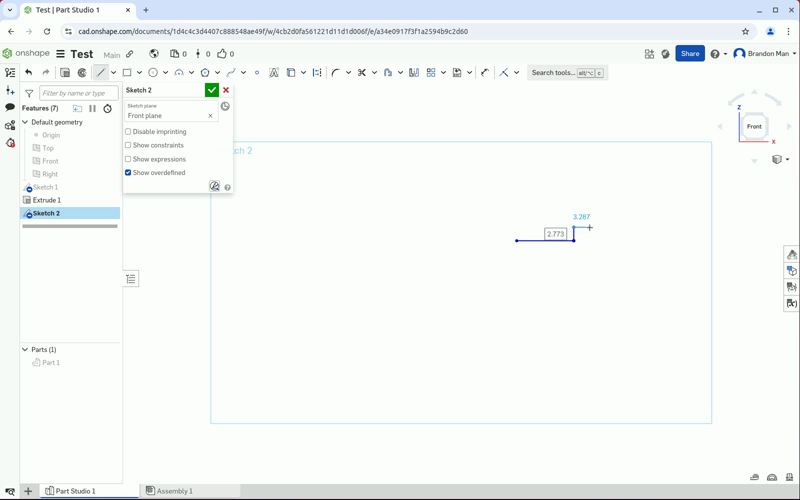
mouse_move(516, 227)
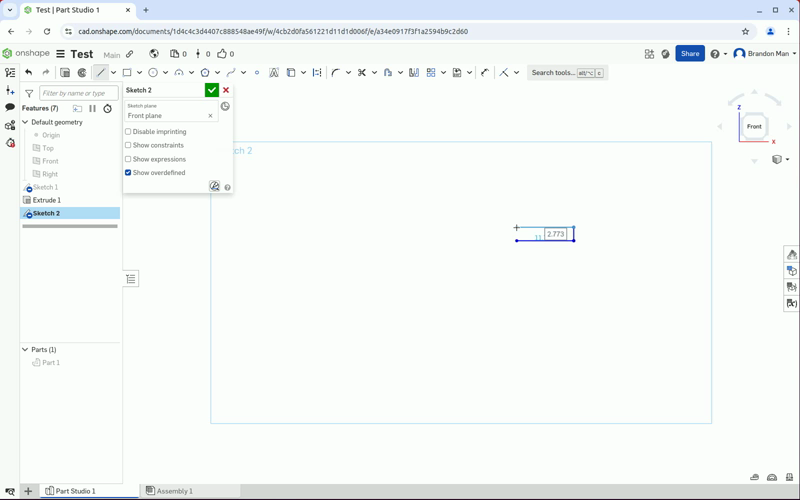
click(516, 227)
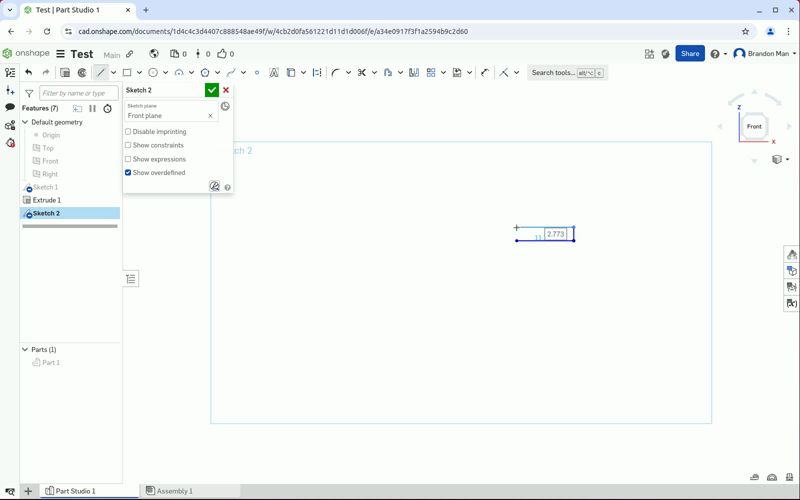
key_up(shift)
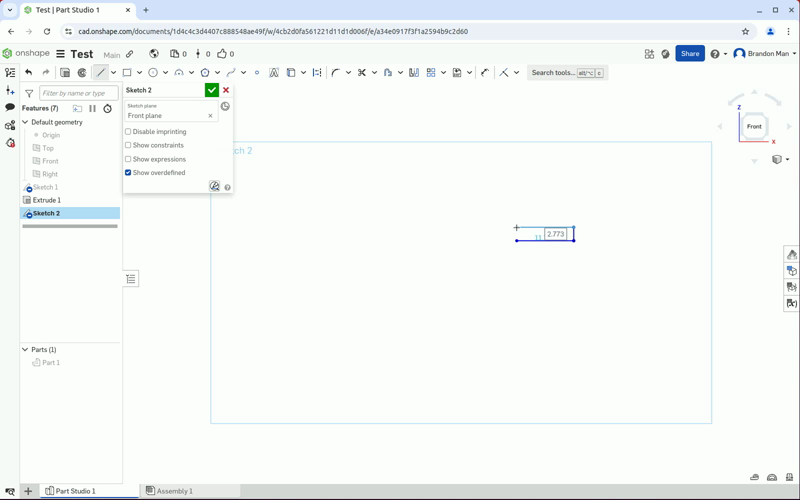
mouse_move(546, 227)
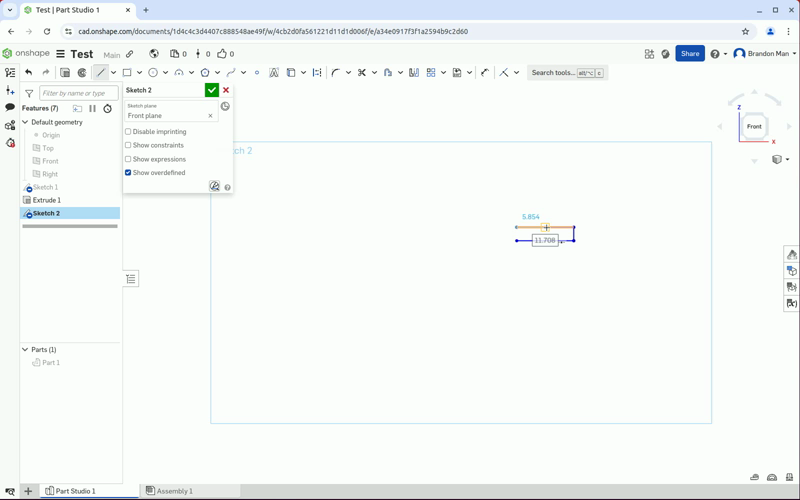
key_down(shift)
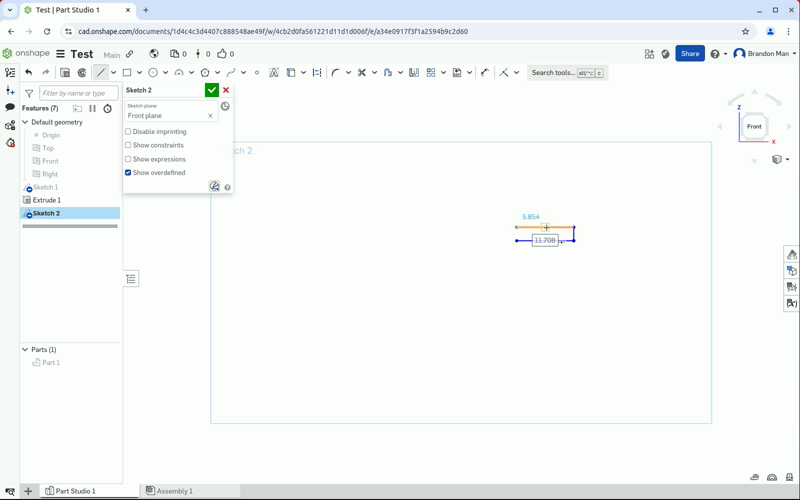
mouse_move(516, 240)
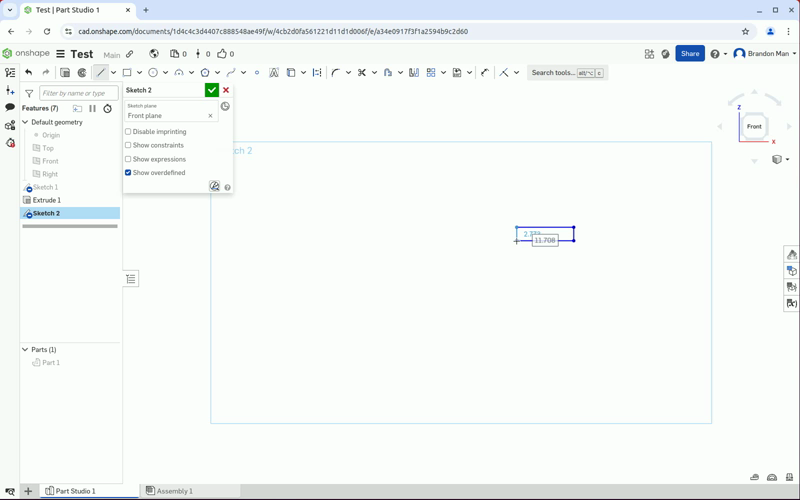
key_up(shift)
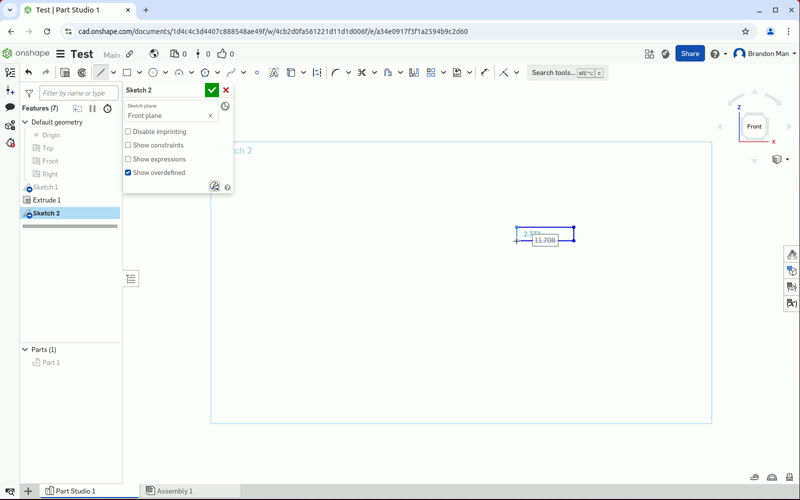
click(516, 240)
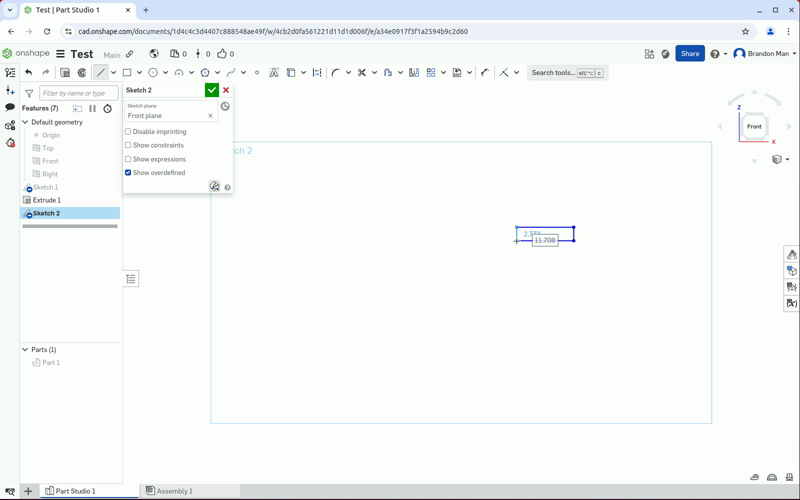
key(esc)
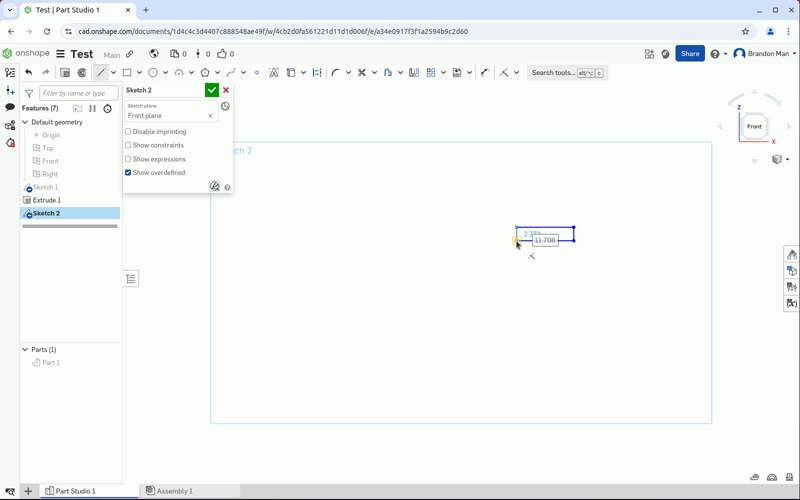
mouse_move(549, 229)
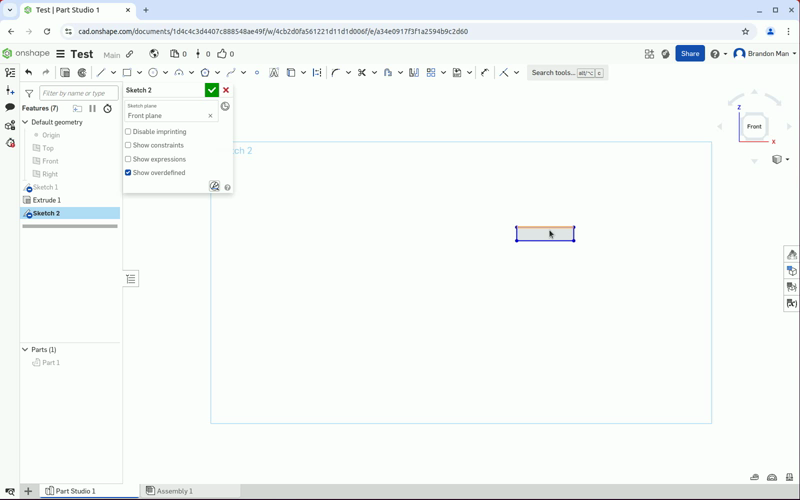
scroll(6)
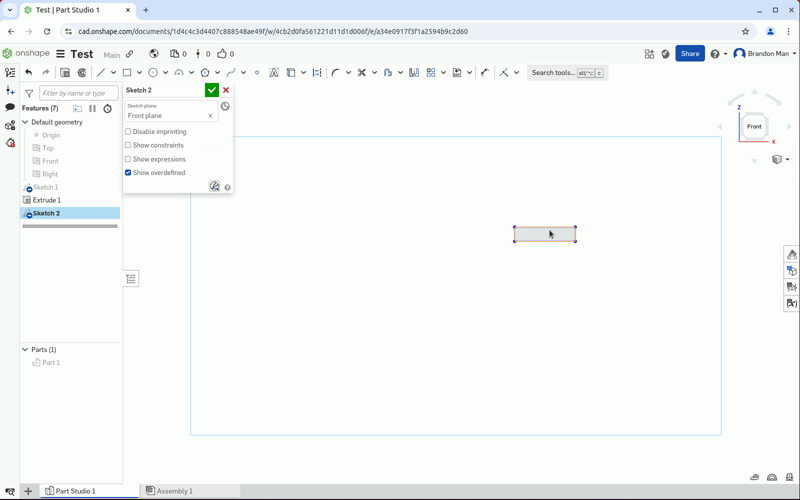
scroll(6)
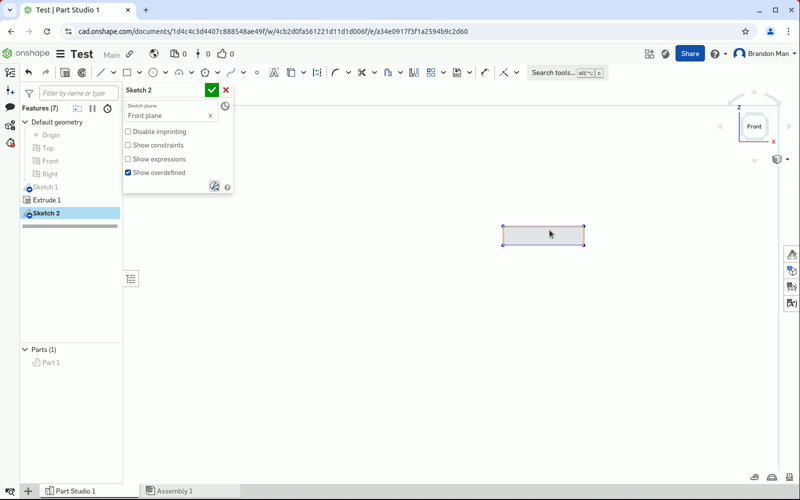
scroll(6)
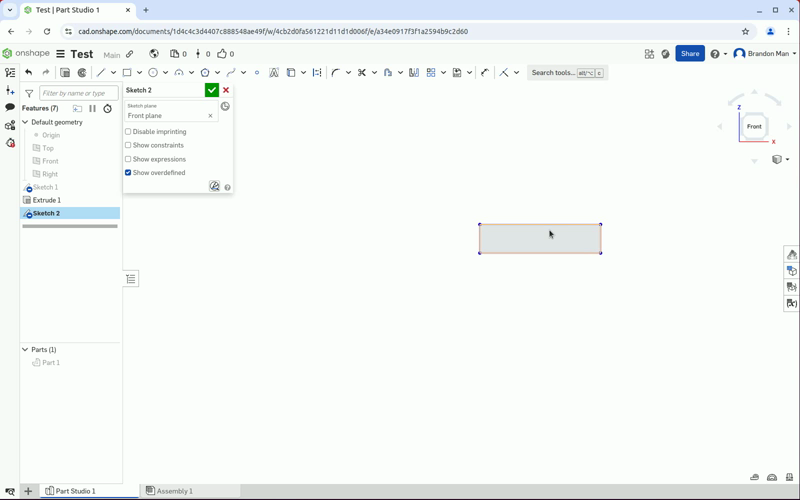
scroll(6)
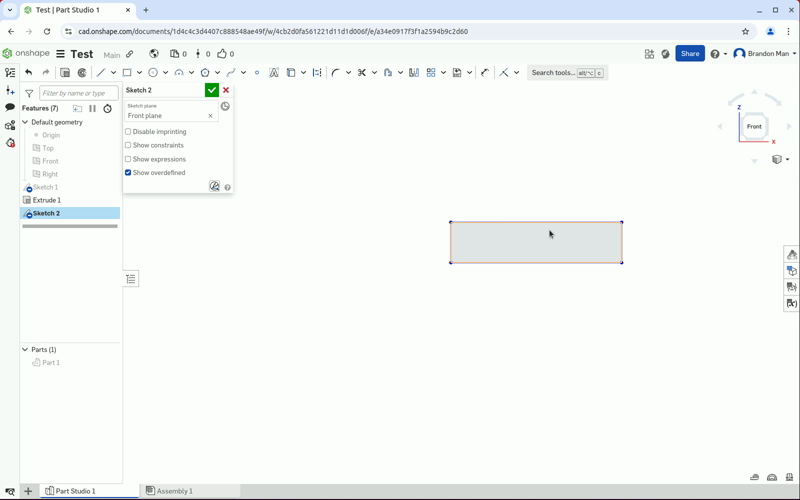
scroll(6)
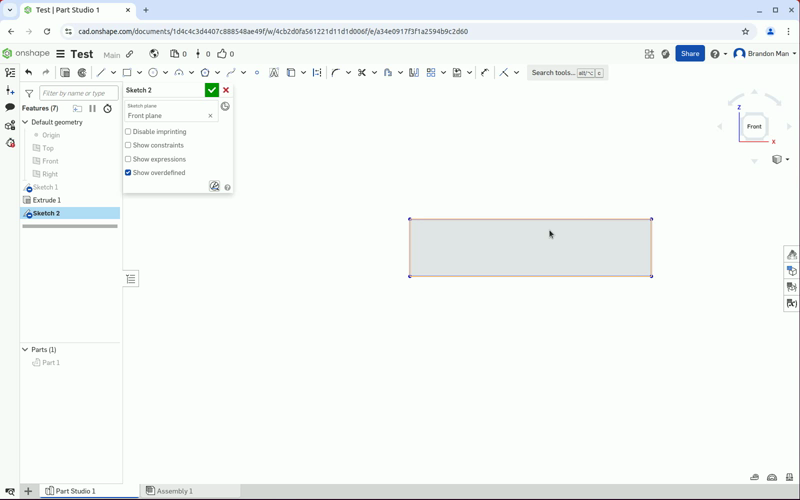
scroll(6)
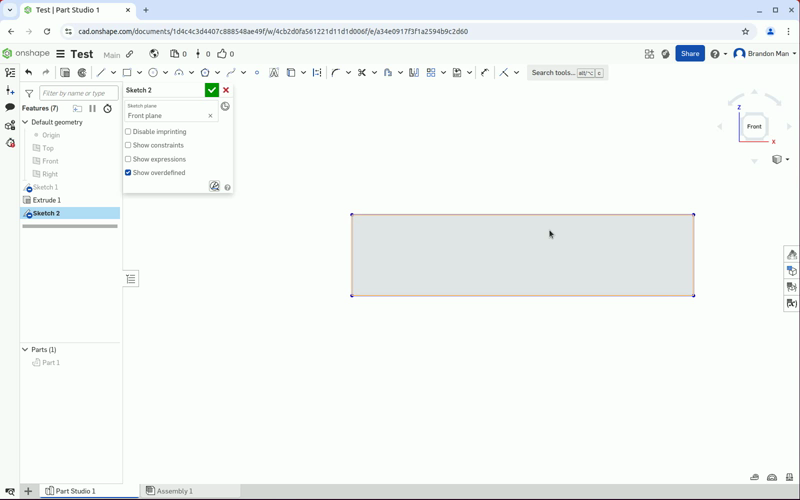
scroll(6)
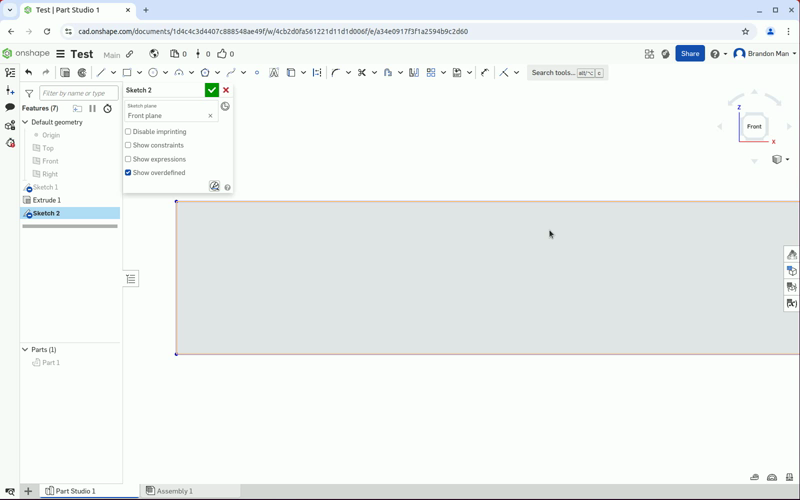
click(549, 229)
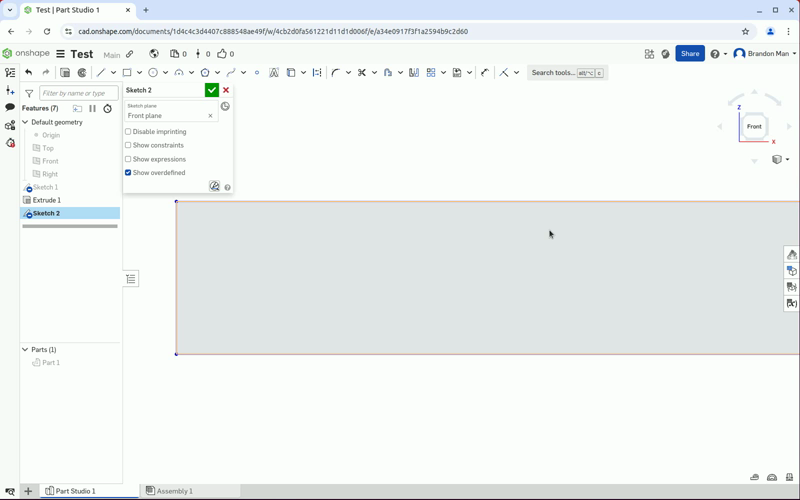
scroll(-6)
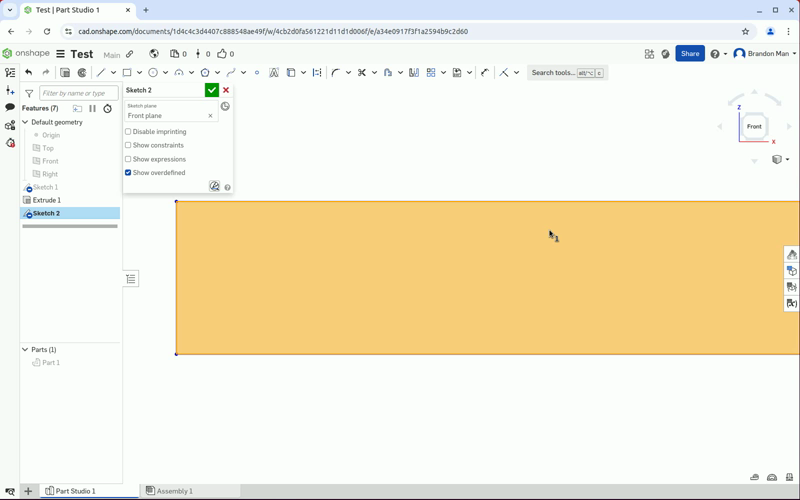
scroll(-6)
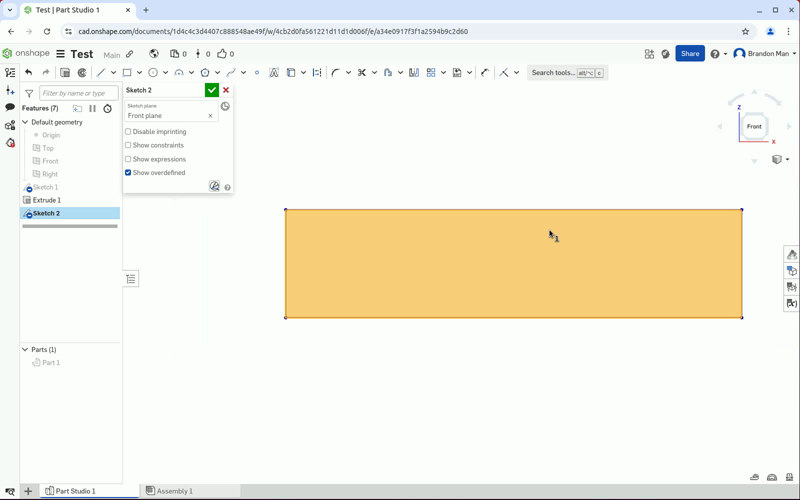
scroll(-6)
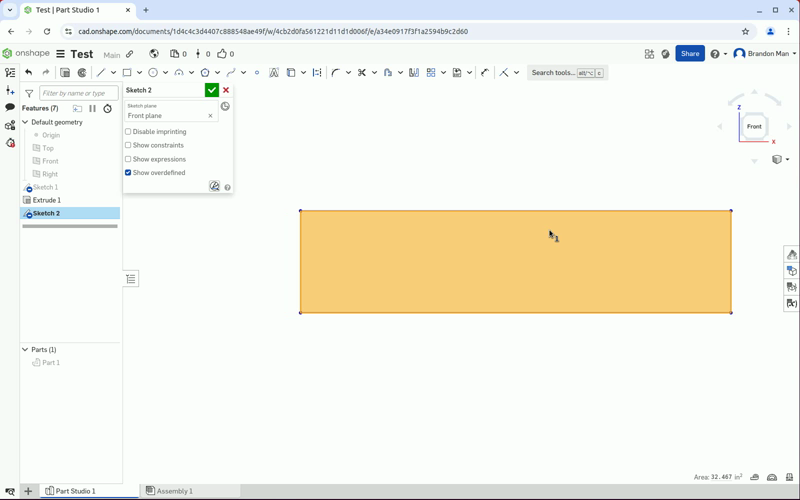
scroll(-6)
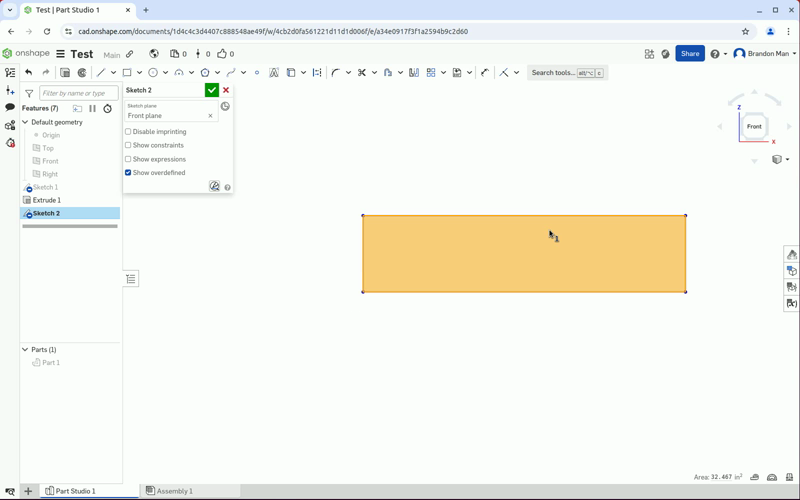
scroll(-6)
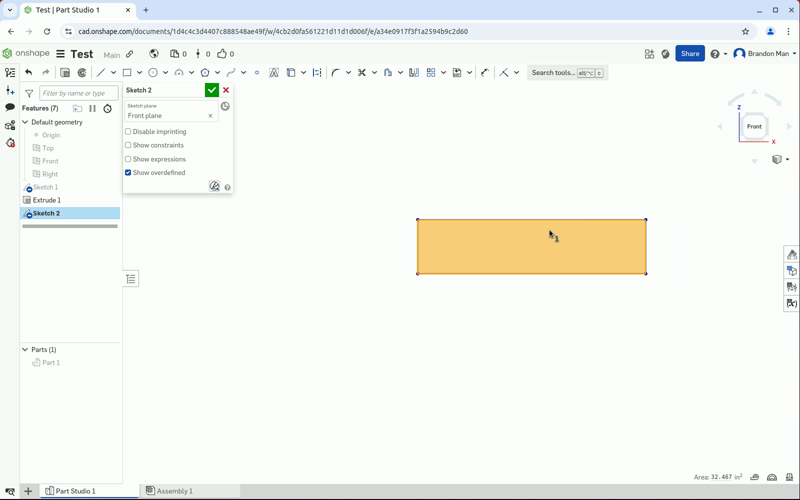
scroll(-6)
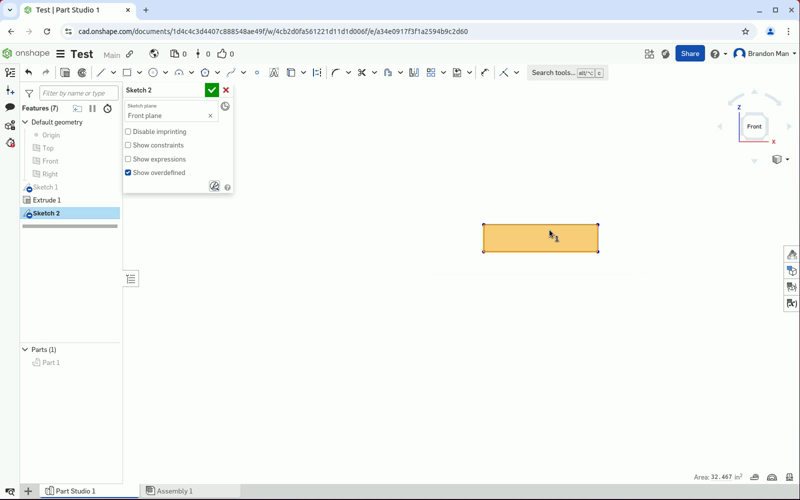
scroll(-6)
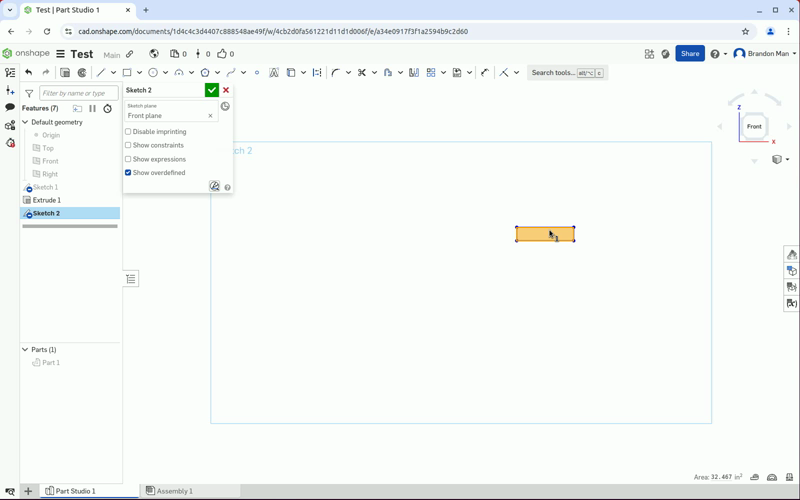
mouse_move(73, 352)
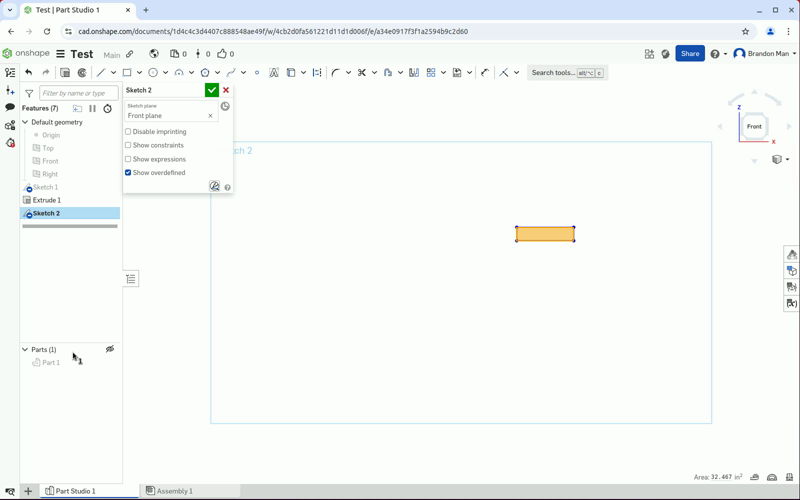
key(shift+y)
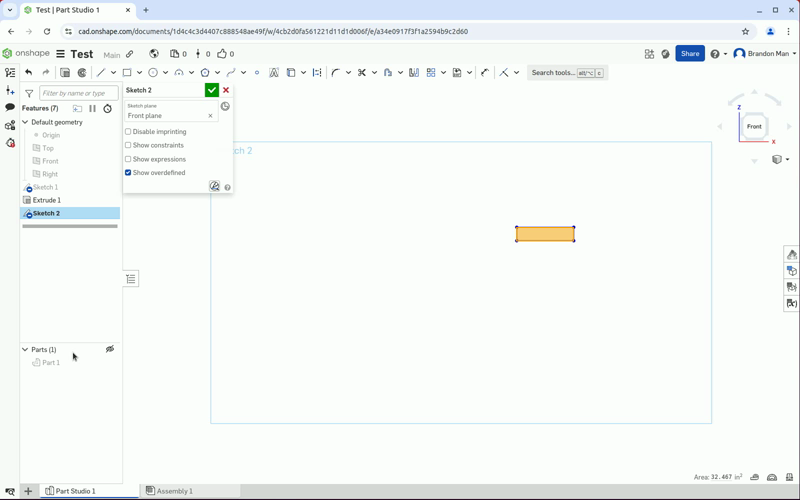
key(shift+e)
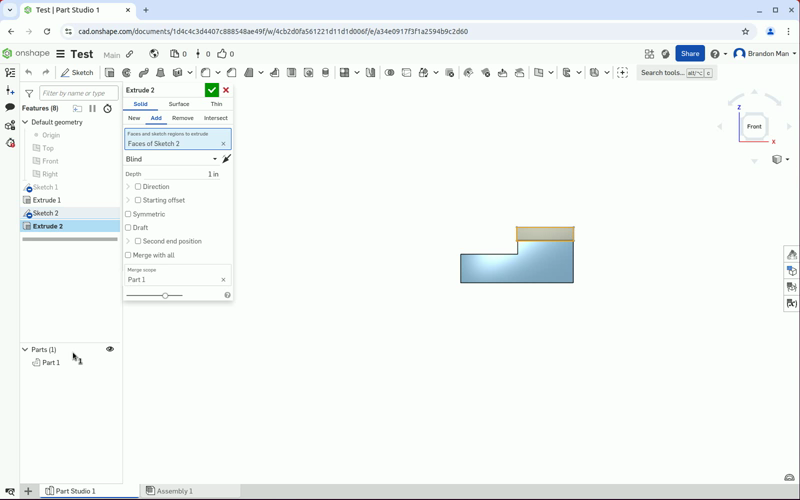
mouse_move(143, 106)
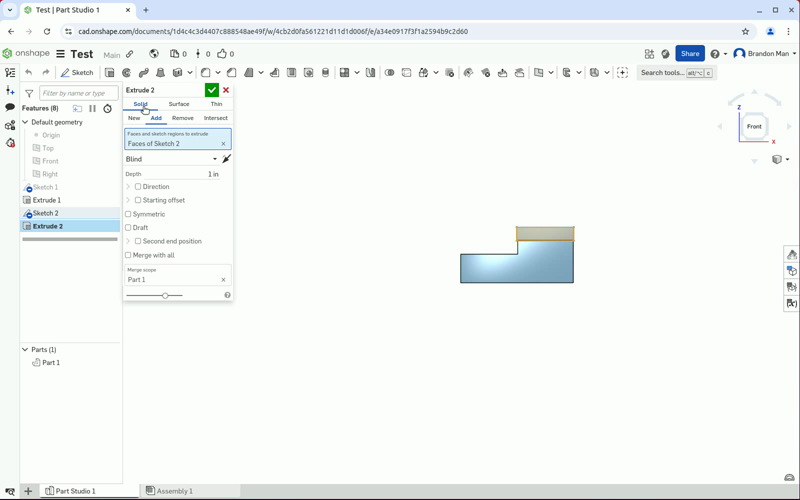
click(143, 106)
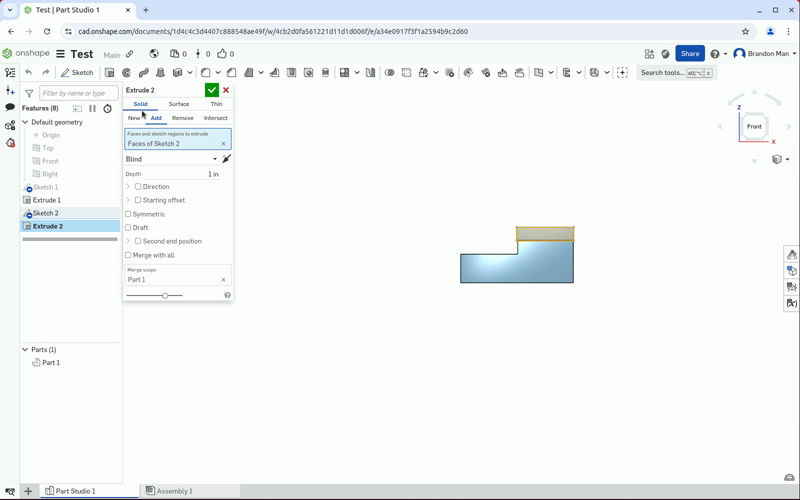
mouse_move(137, 120)
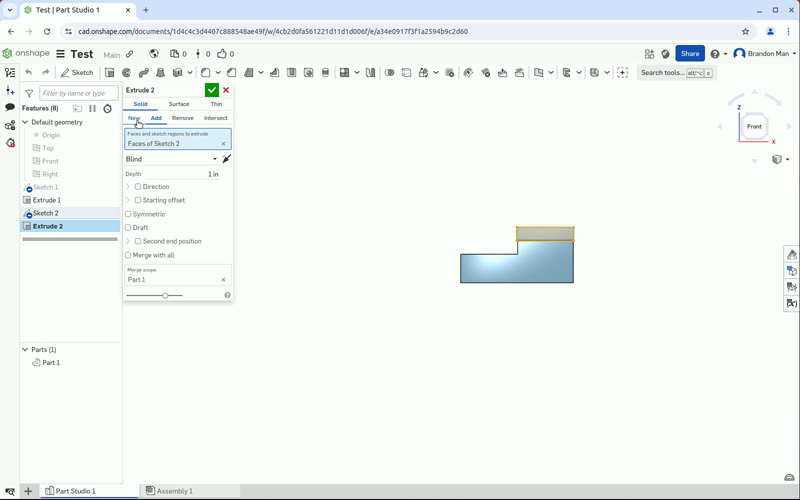
click(137, 120)
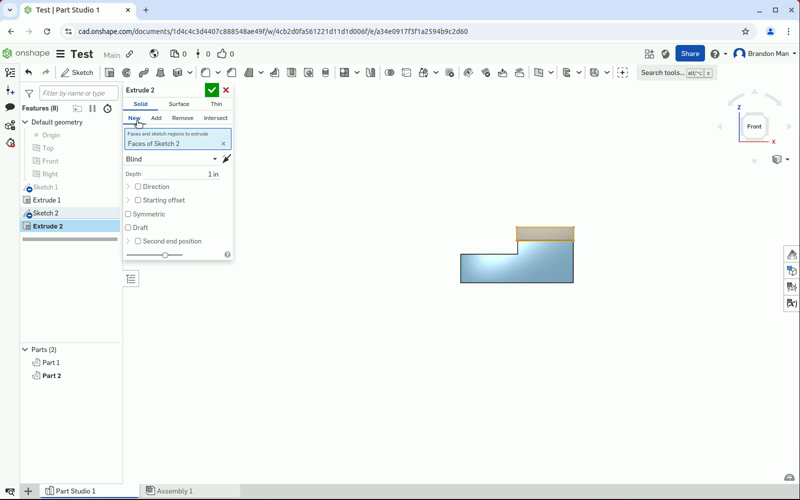
key(tab, 4)
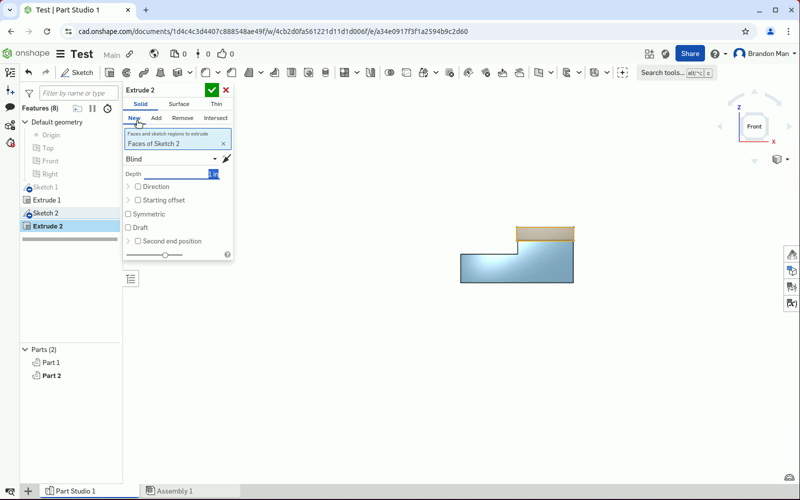
text(16.128)
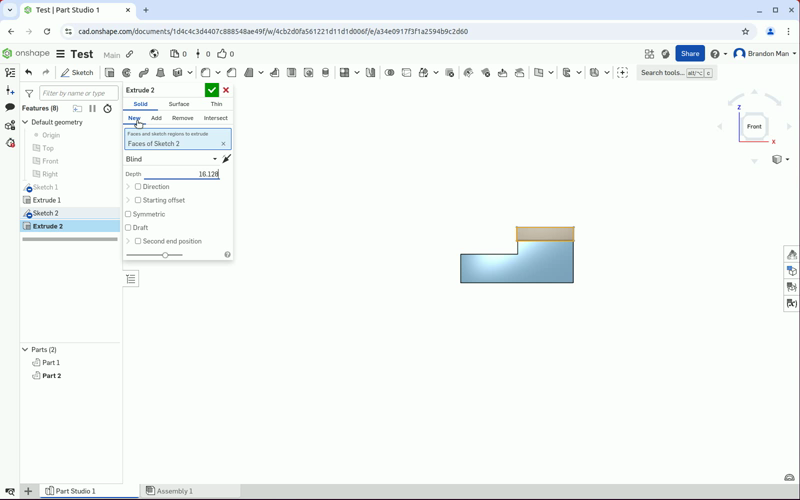
key(enter)
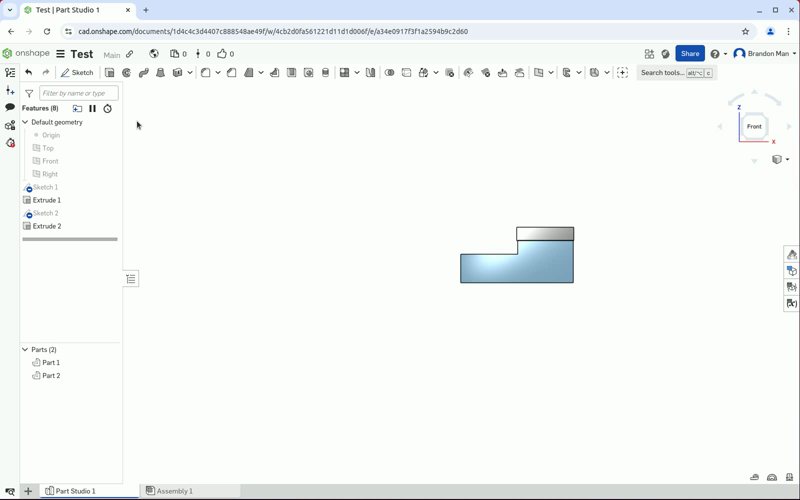
key(shift+h)
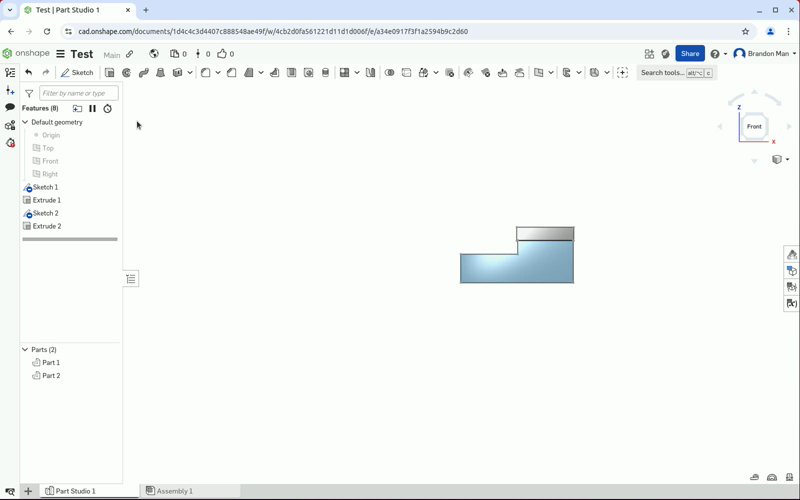
key(shift+h)
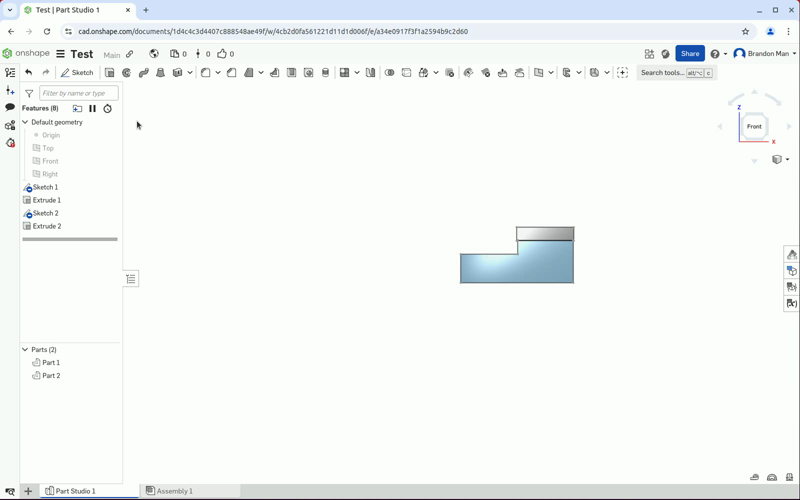
key(shift+7)
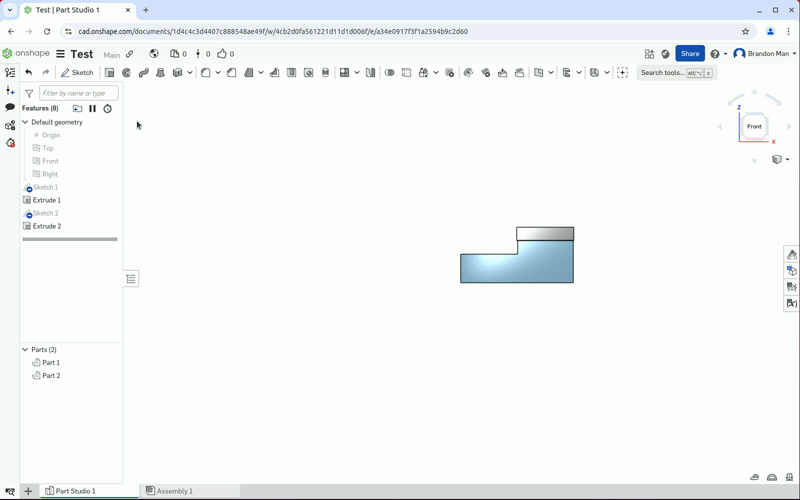
key(left, 2)
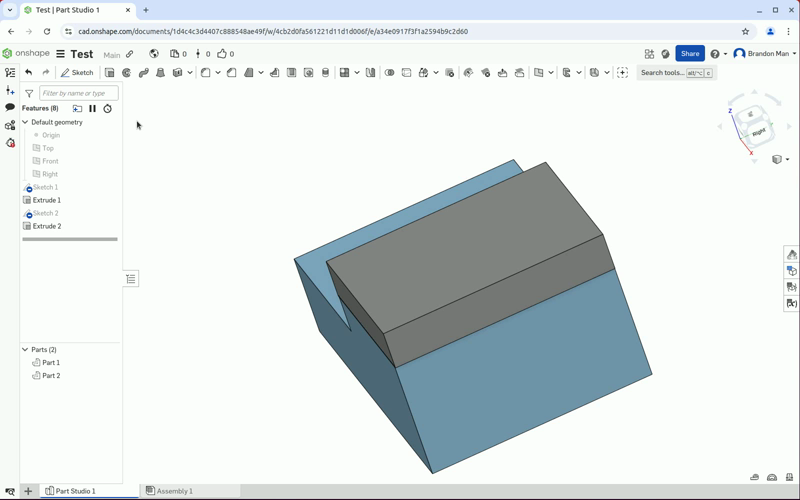
key(down, 2)
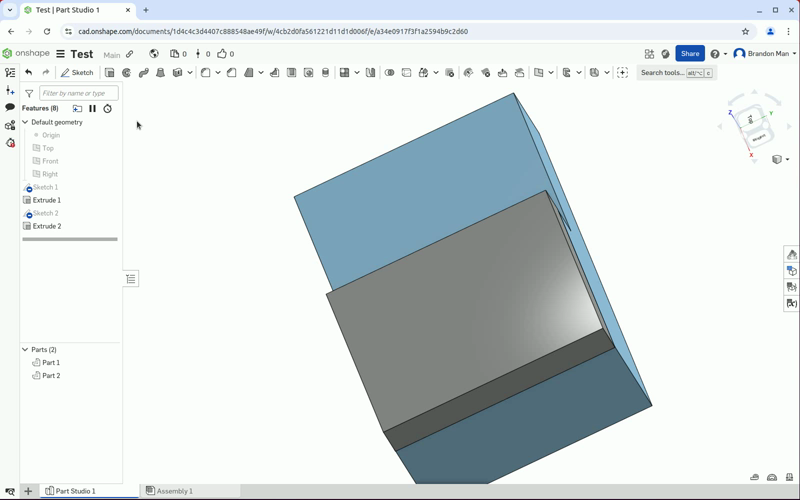
key(up, 2)
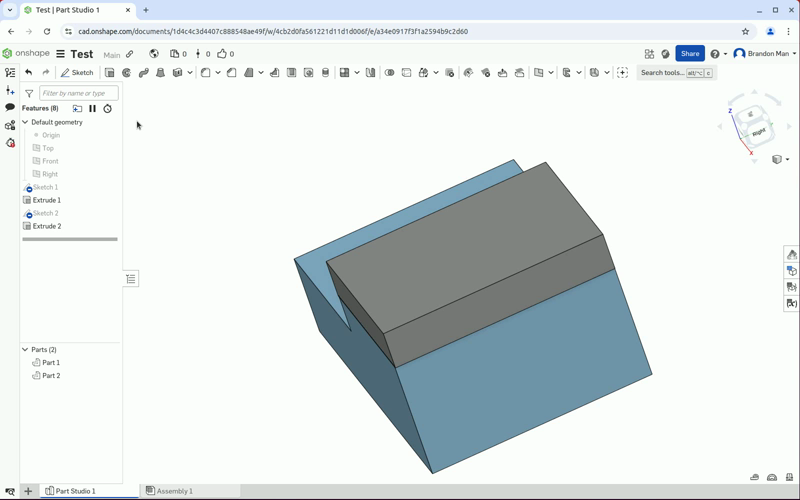
key(right, 2)
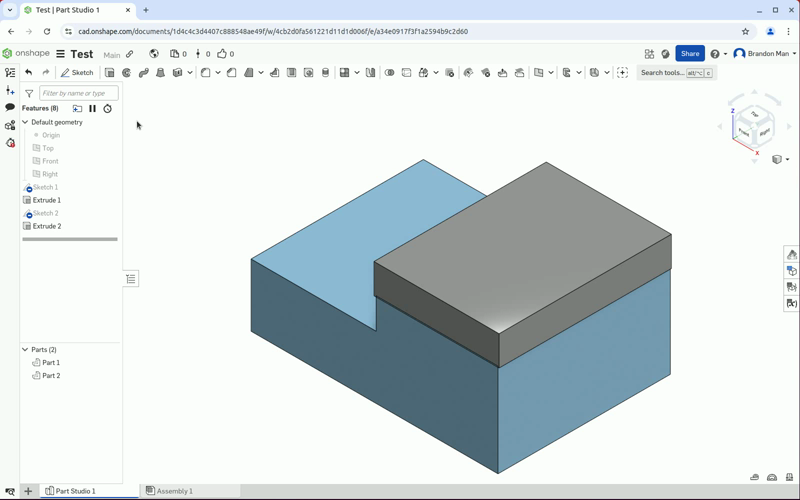
mouse_move(73, 189)
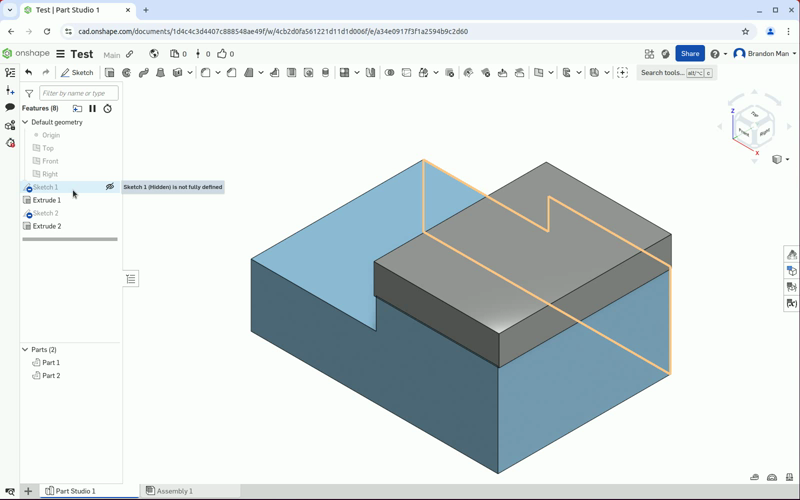
click(73, 189)